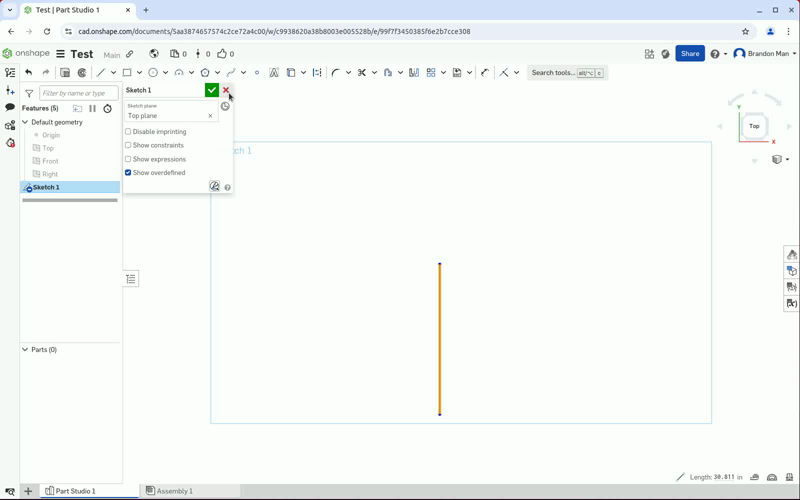
key(shift+h)
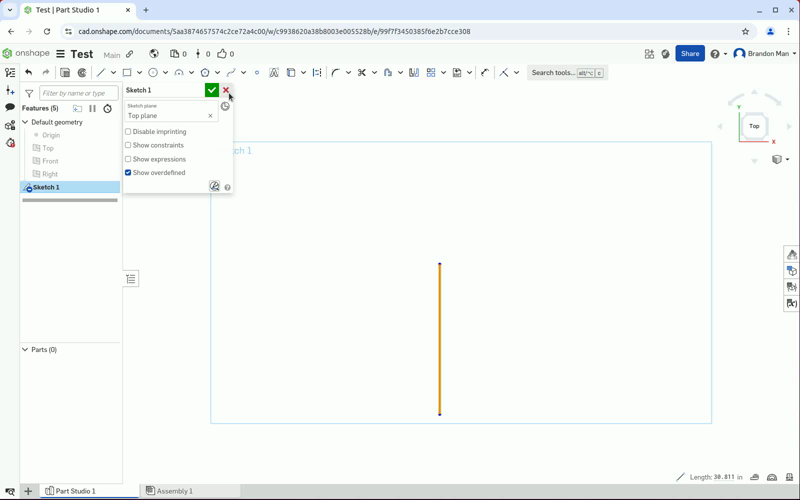
key(shift+s)
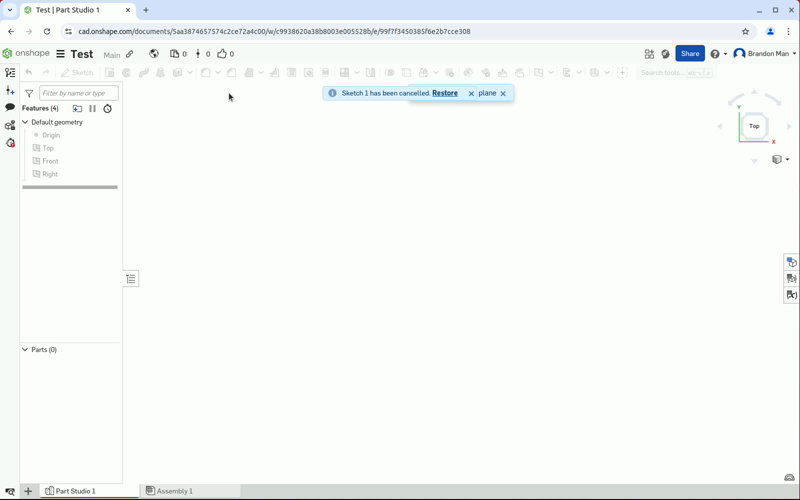
mouse_move(73, 150)
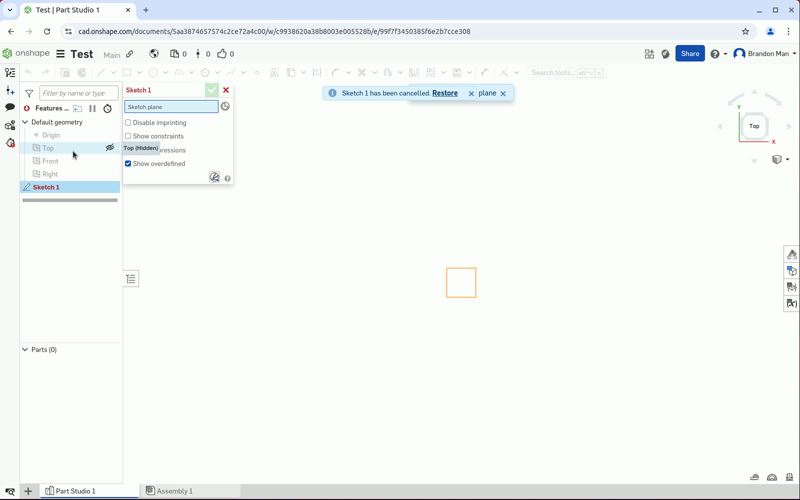
click(73, 150)
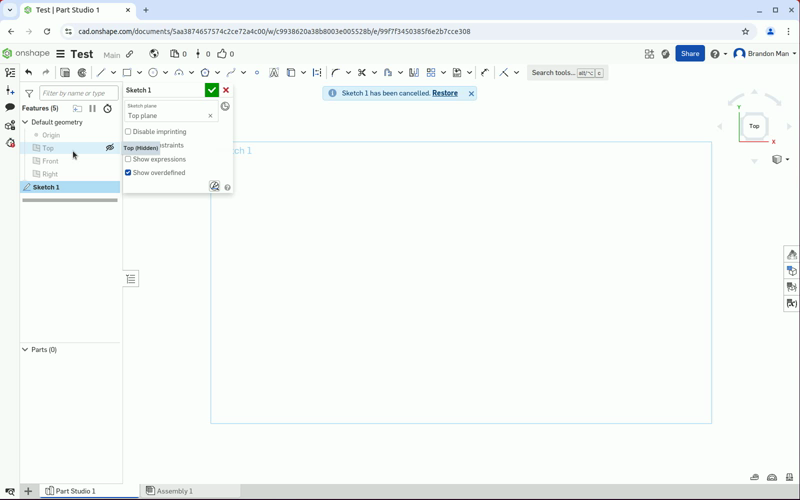
mouse_move(73, 352)
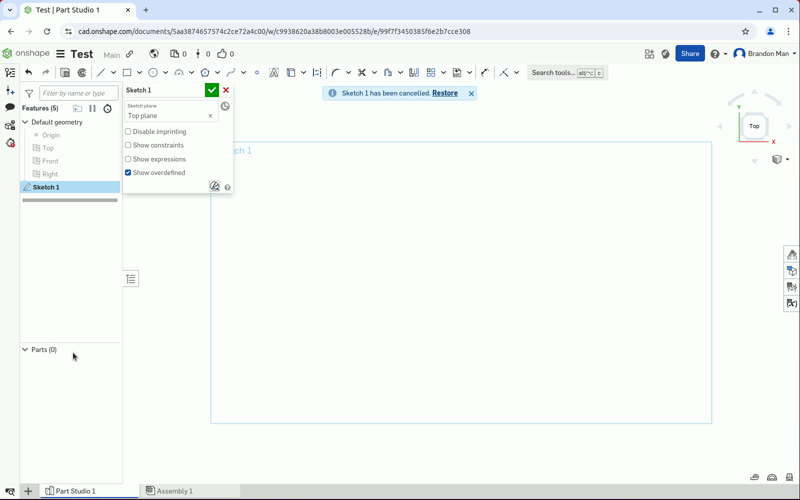
key(y)
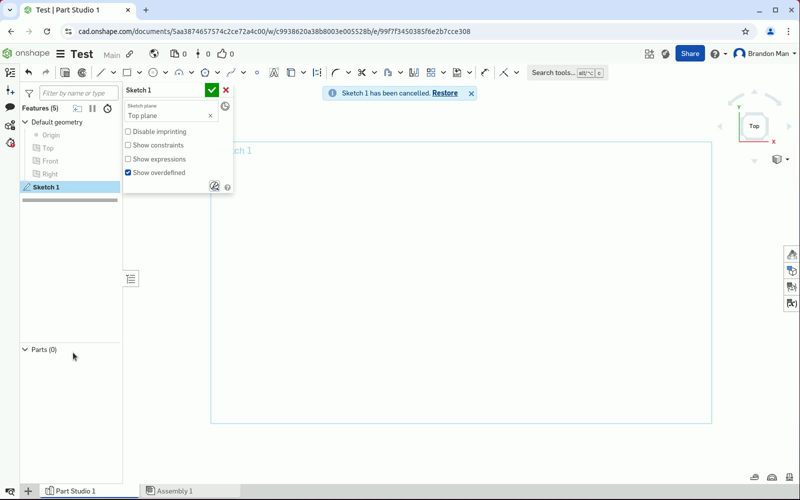
key(l)
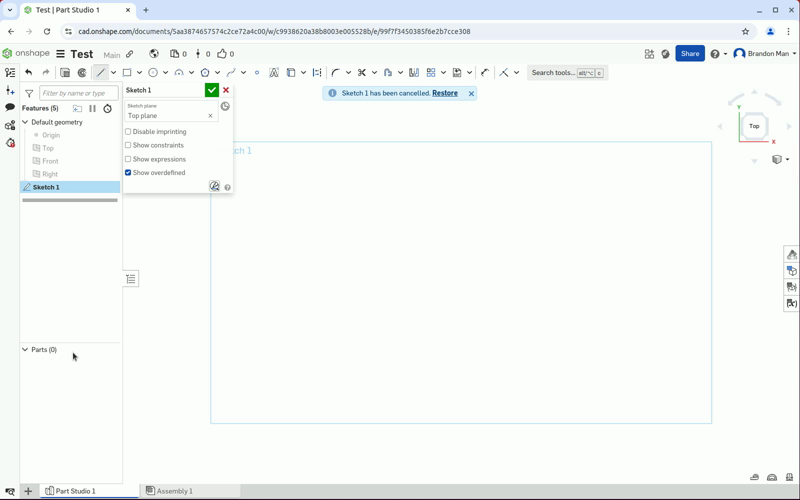
key_down(shift)
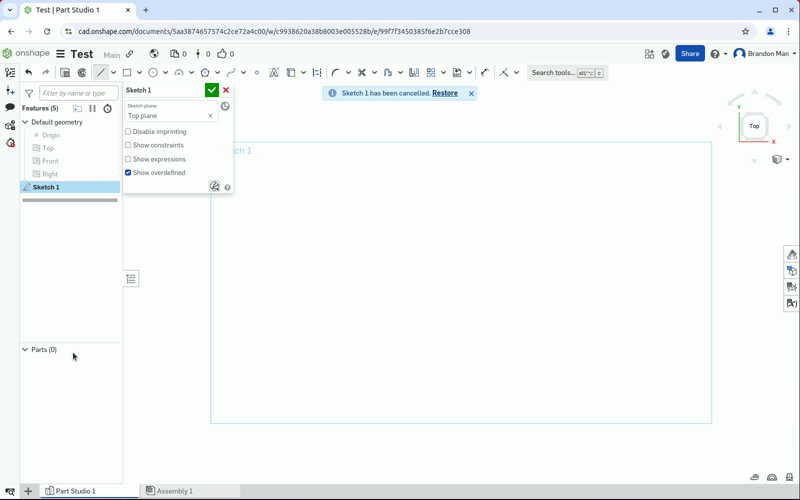
mouse_move(411, 298)
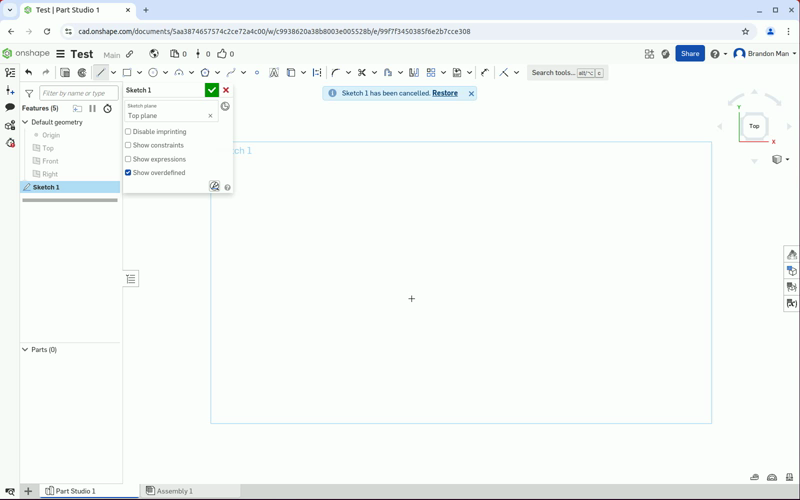
click(411, 298)
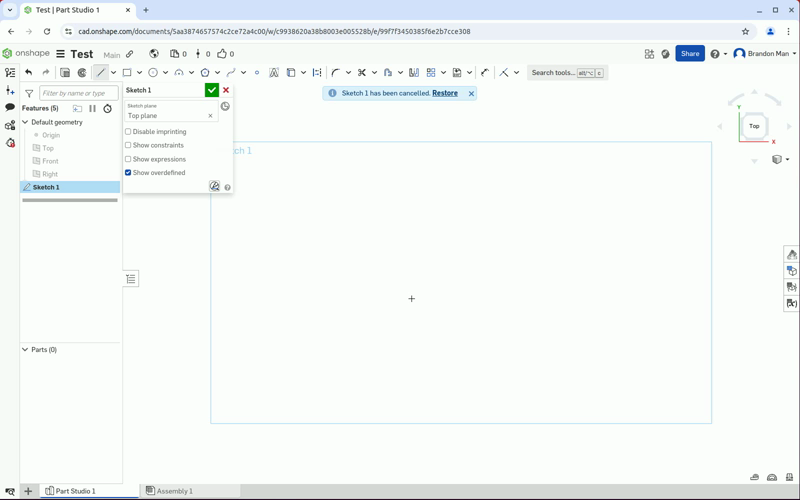
key_up(shift)
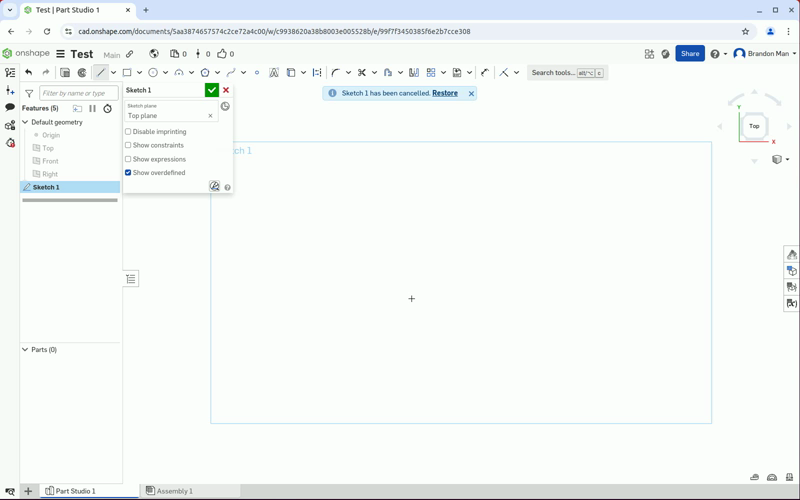
key_down(shift)
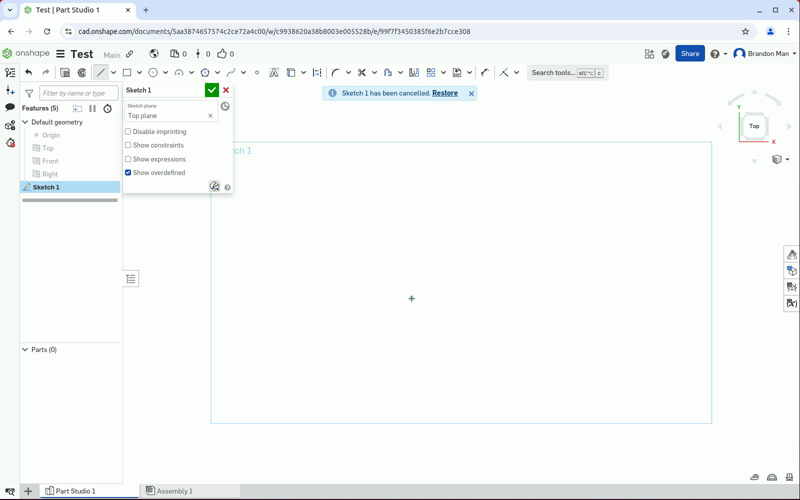
mouse_move(492, 298)
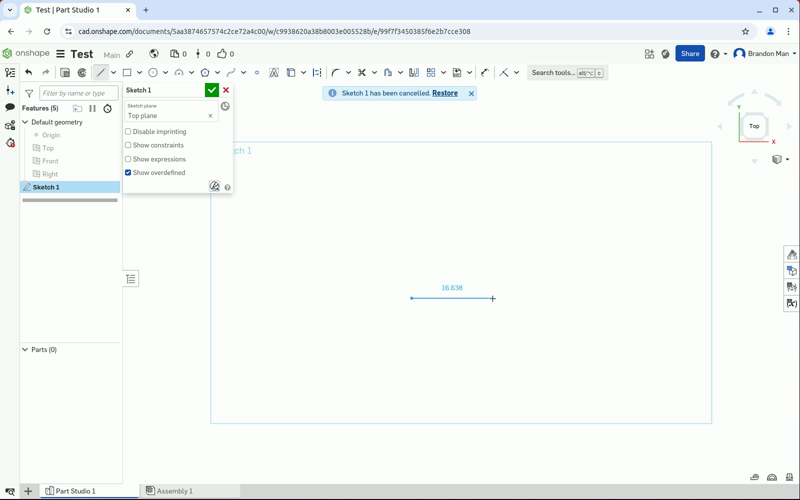
click(492, 298)
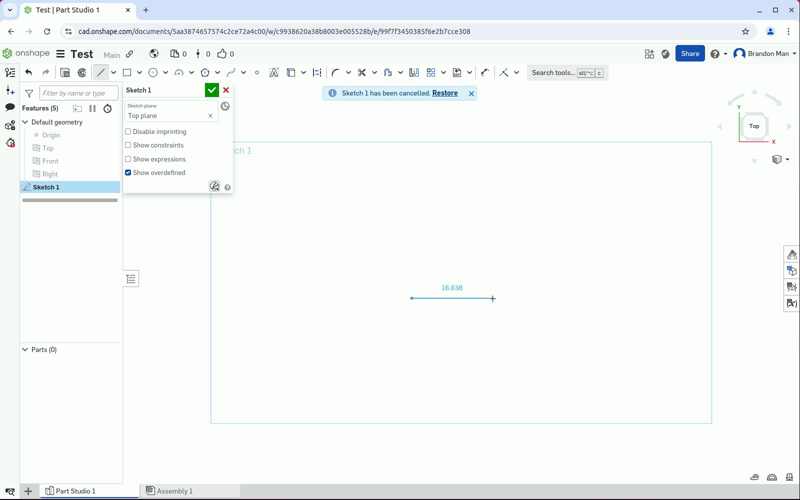
key_up(shift)
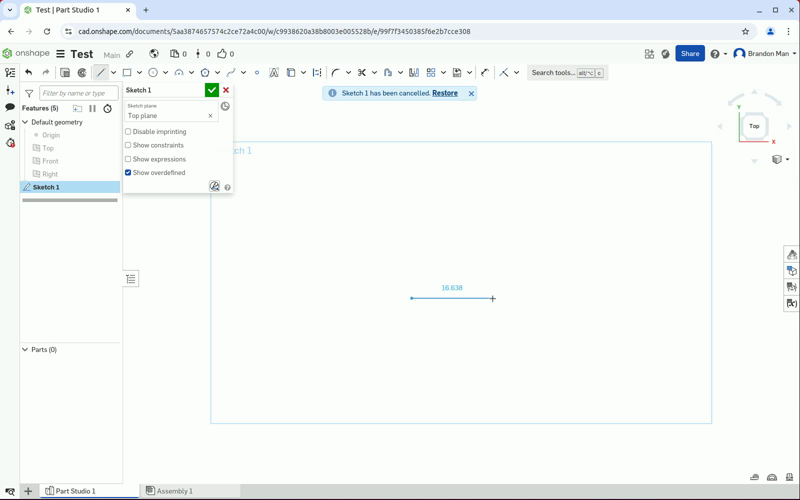
key_down(shift)
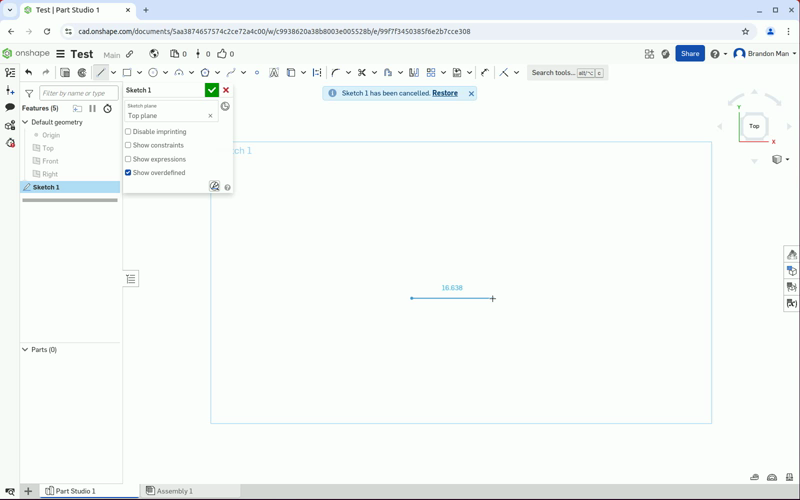
mouse_move(522, 298)
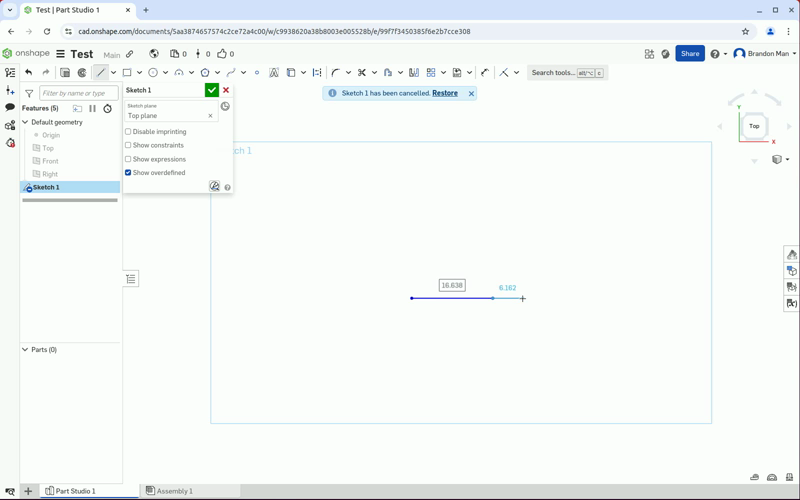
mouse_move(492, 246)
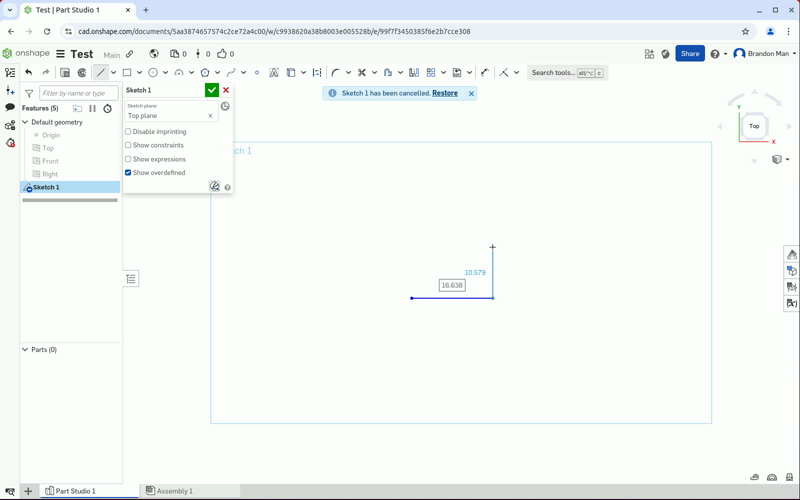
click(492, 246)
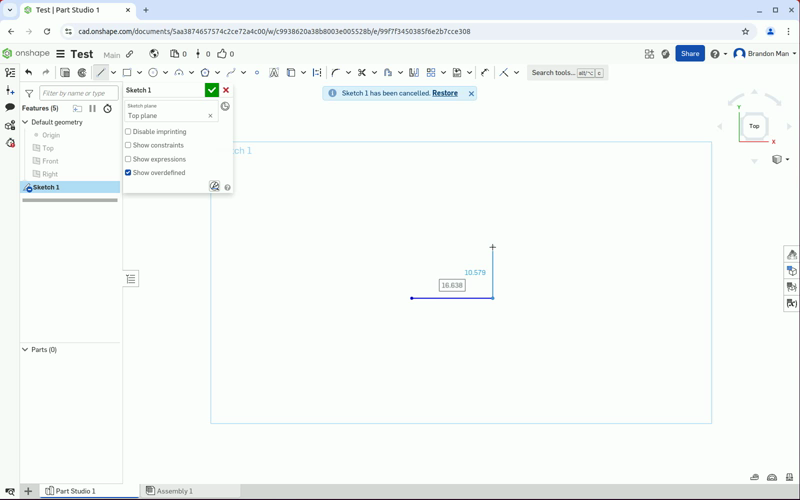
key_up(shift)
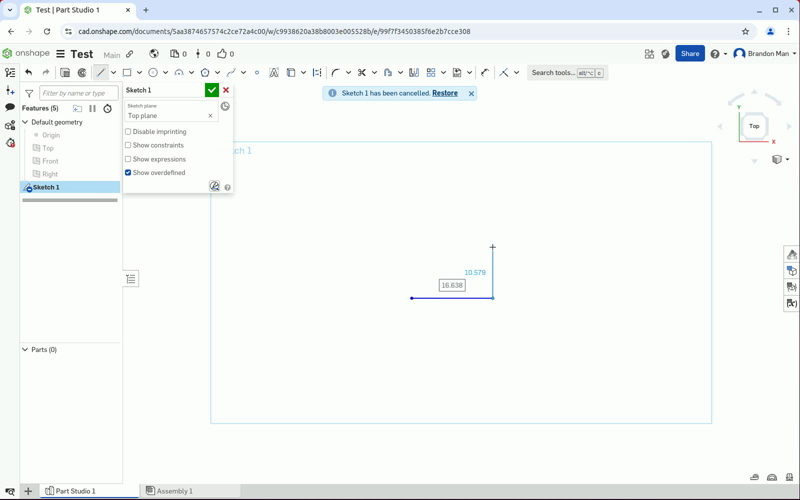
key_down(shift)
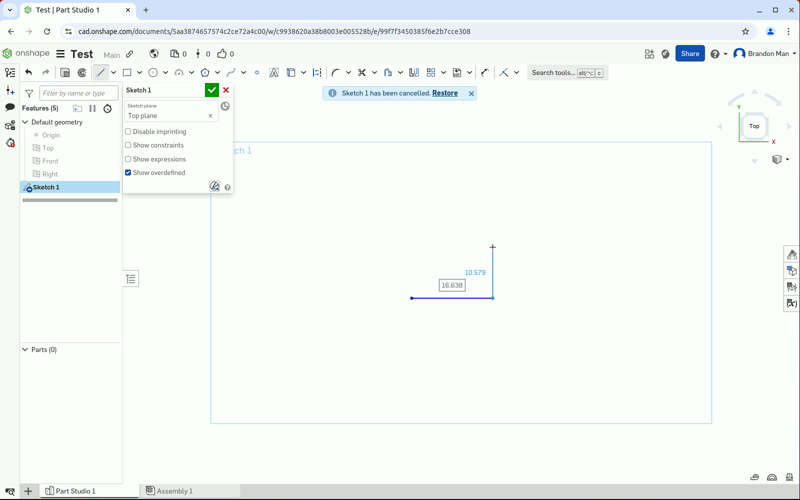
mouse_move(411, 246)
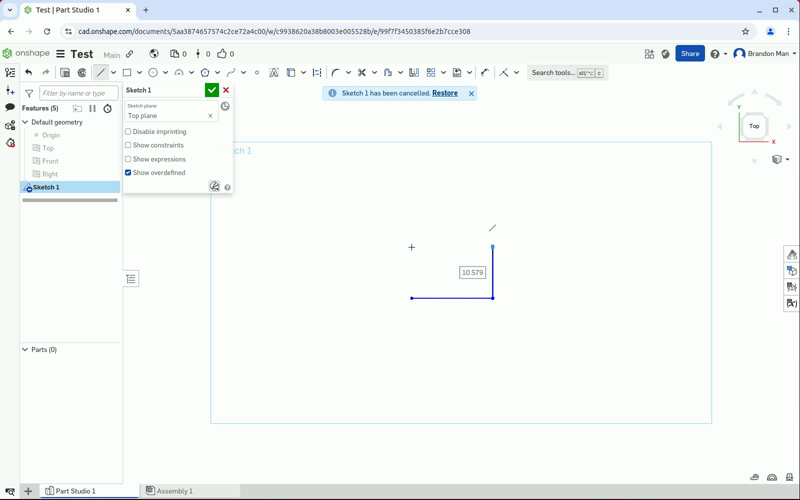
click(411, 246)
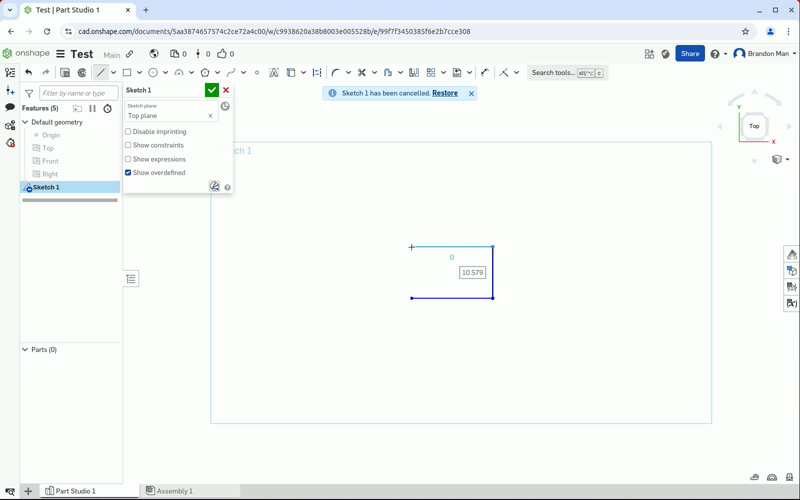
key_up(shift)
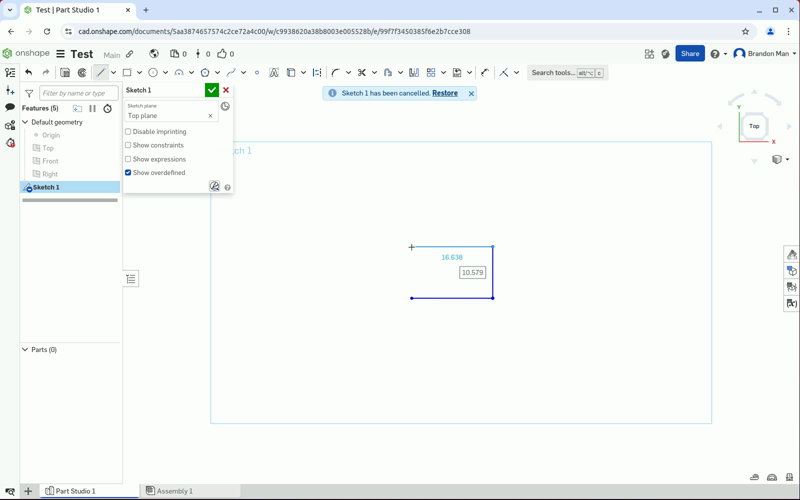
mouse_move(441, 246)
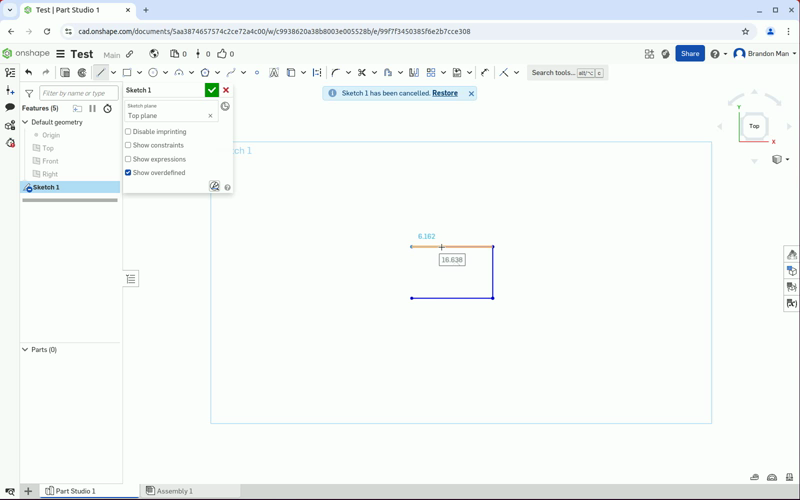
key_down(shift)
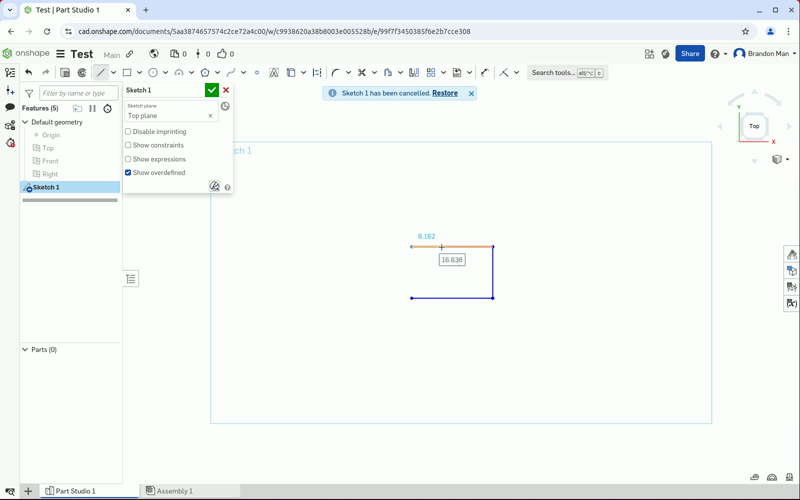
mouse_move(411, 298)
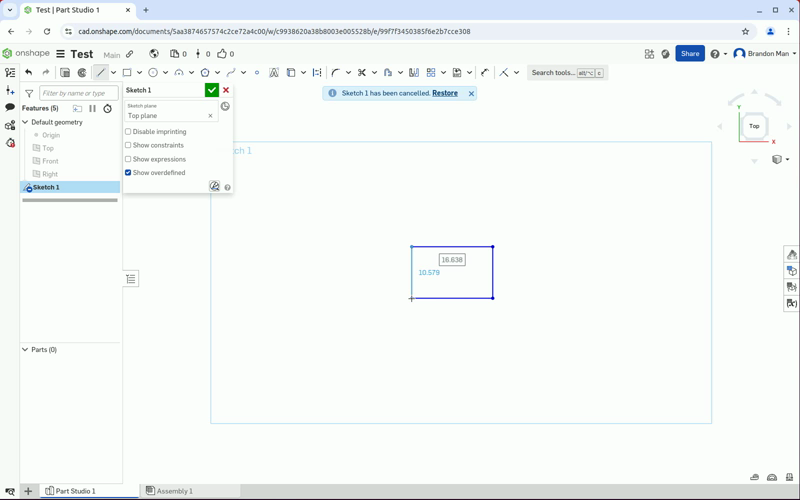
key_up(shift)
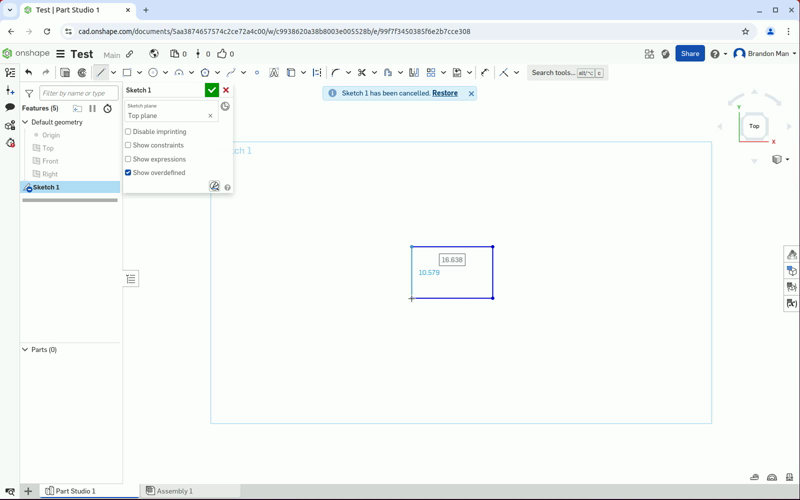
click(411, 298)
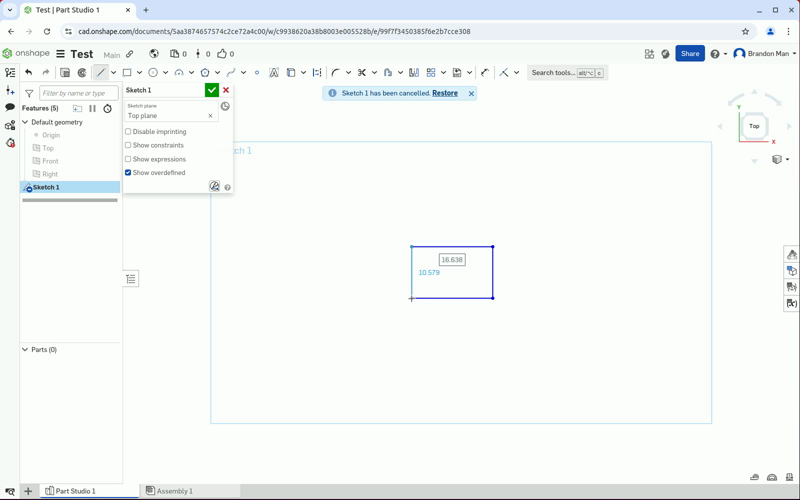
key(esc)
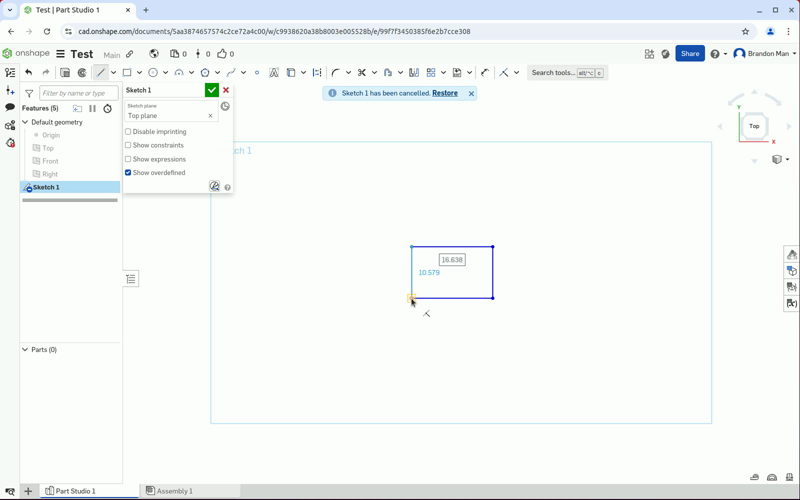
mouse_move(438, 262)
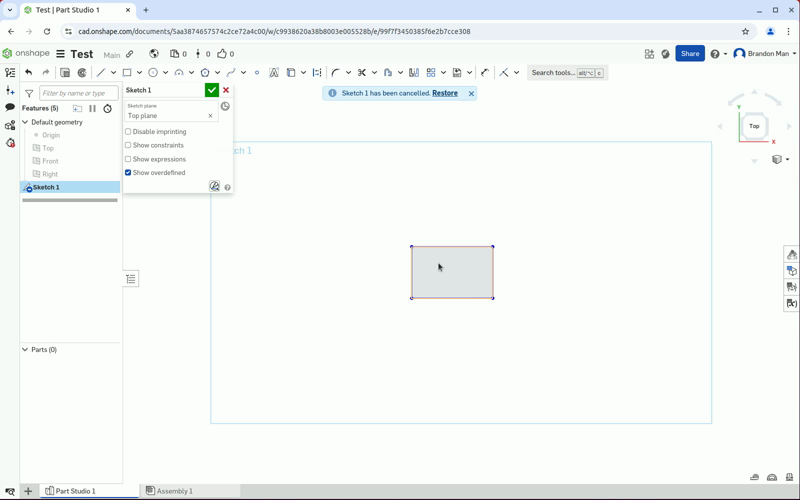
click(438, 262)
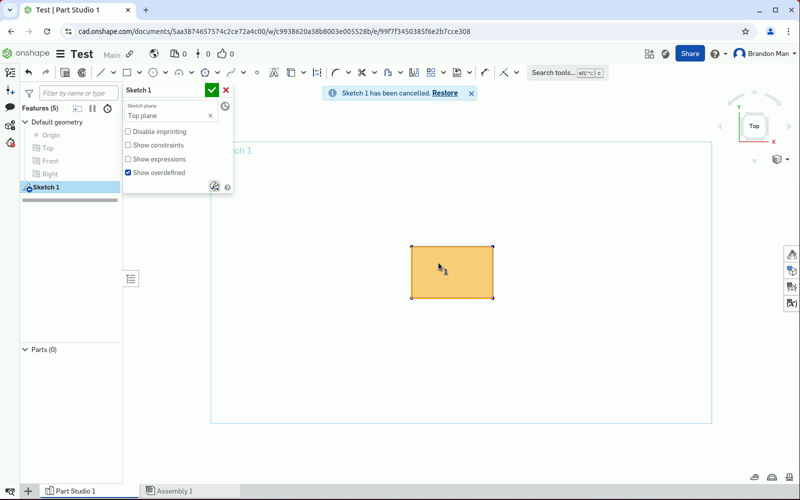
mouse_move(73, 352)
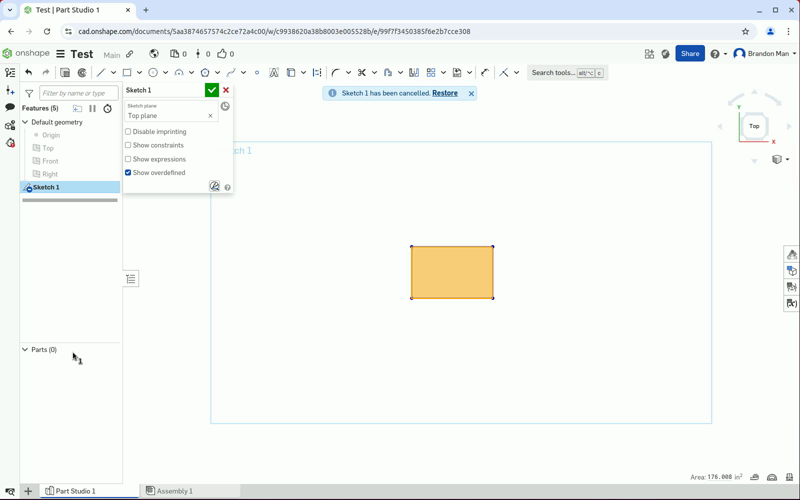
key(shift+y)
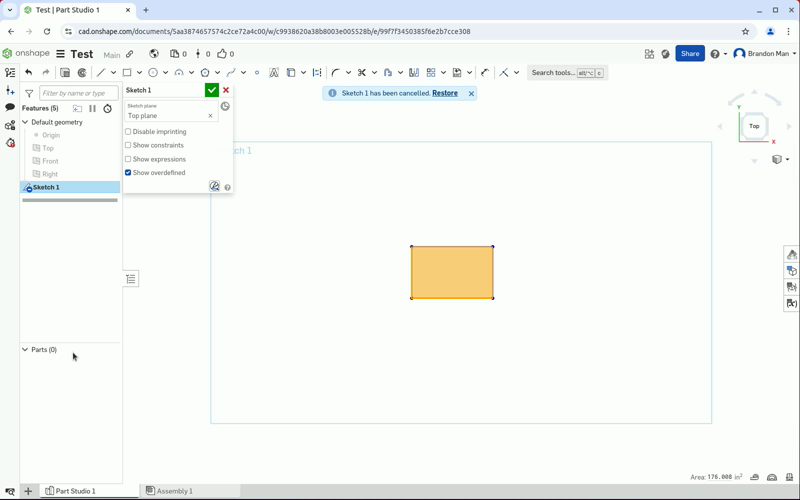
key(shift+e)
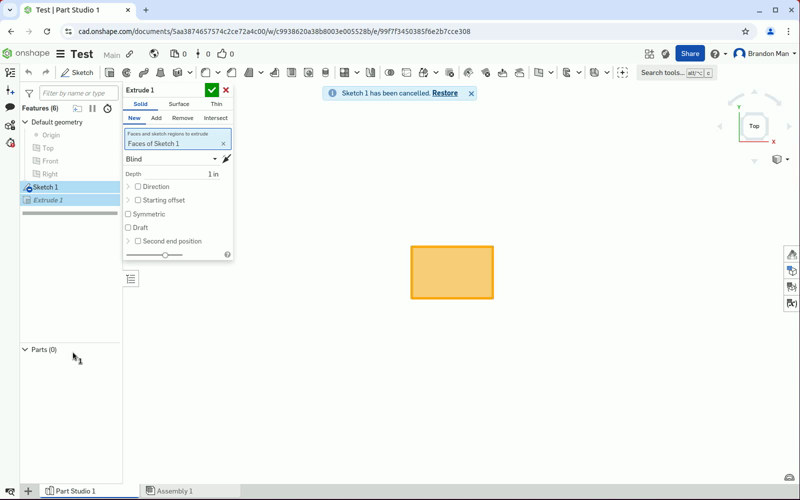
mouse_move(143, 106)
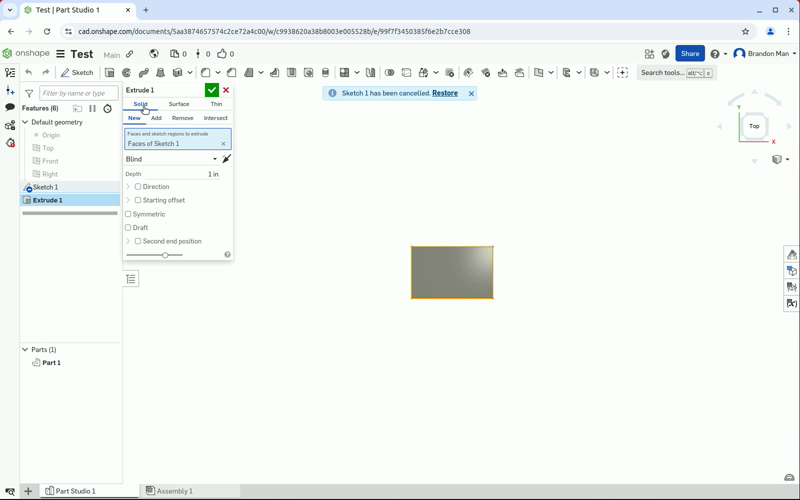
click(143, 106)
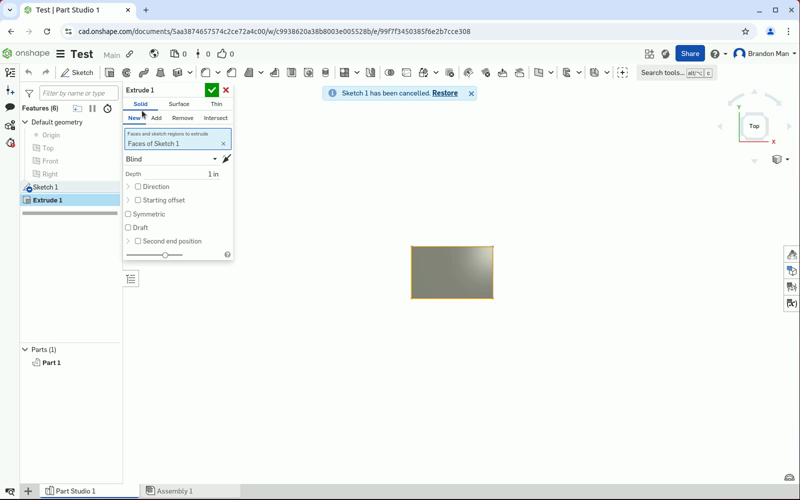
mouse_move(137, 120)
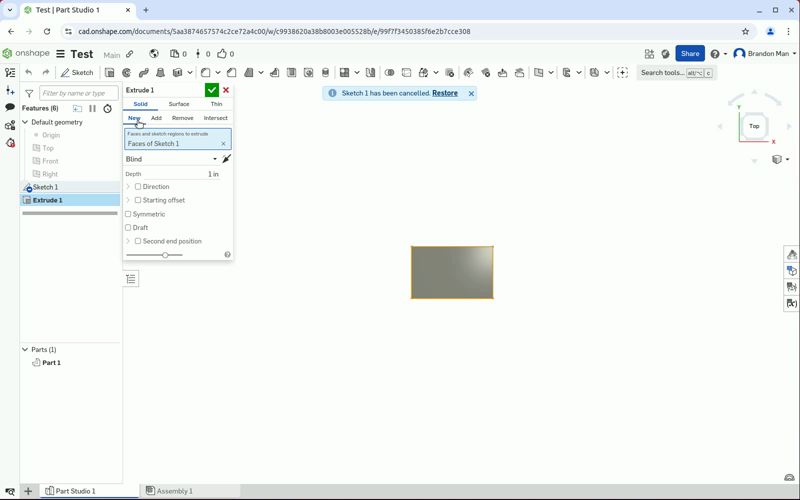
click(137, 120)
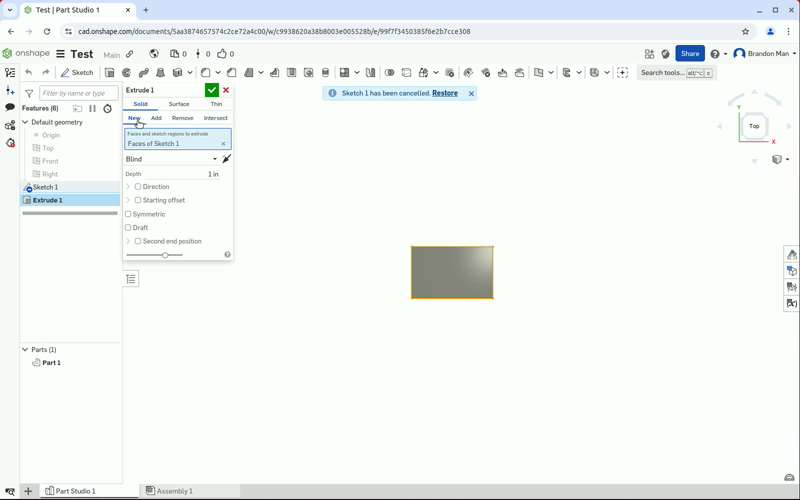
key(tab, 4)
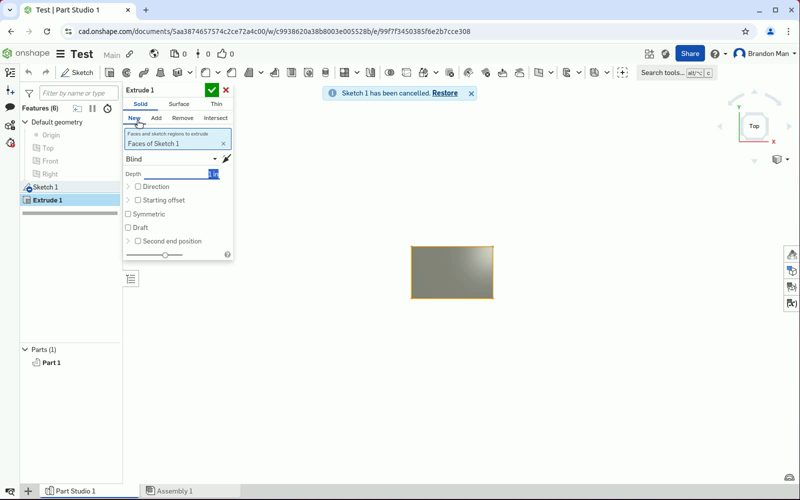
text(7.462)
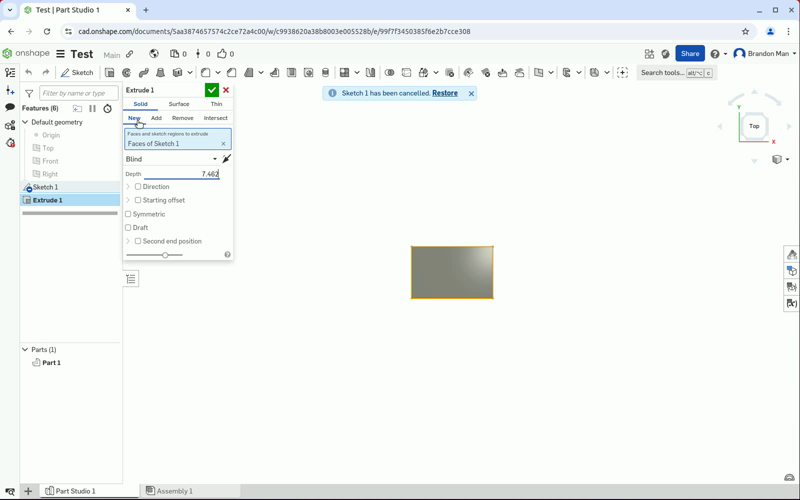
key(enter)
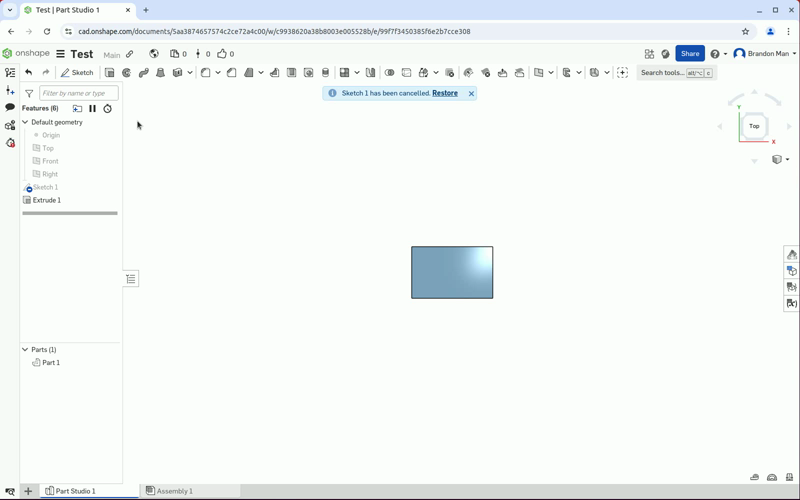
key(shift+h)
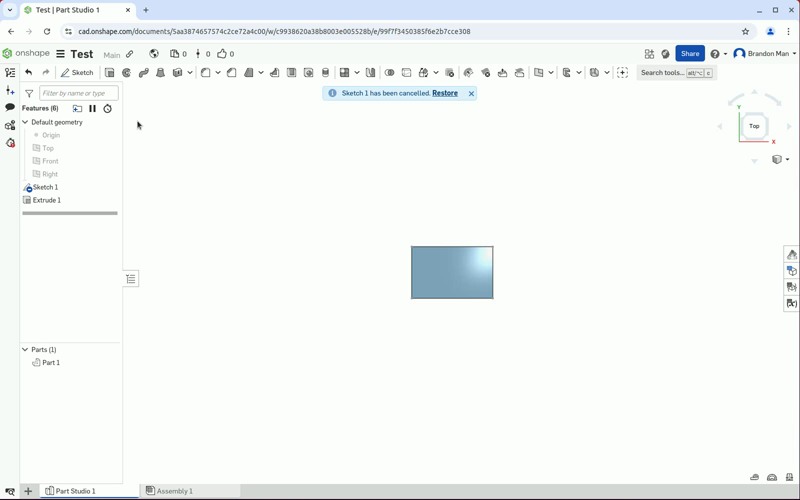
key(shift+h)
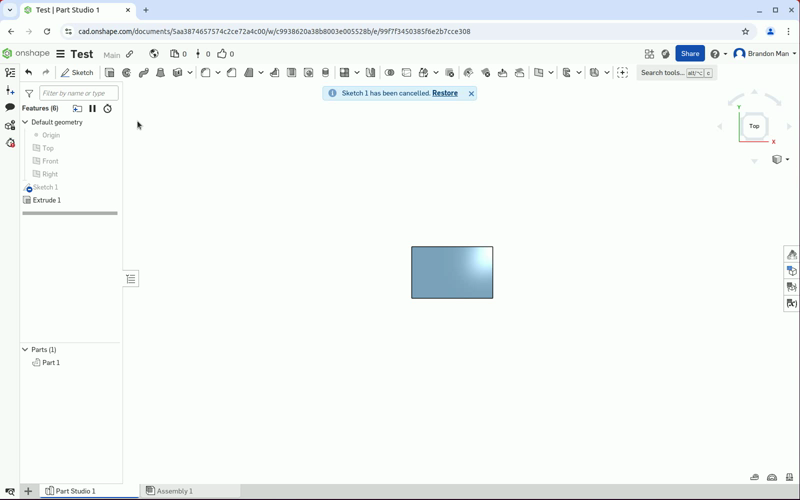
mouse_move(73, 189)
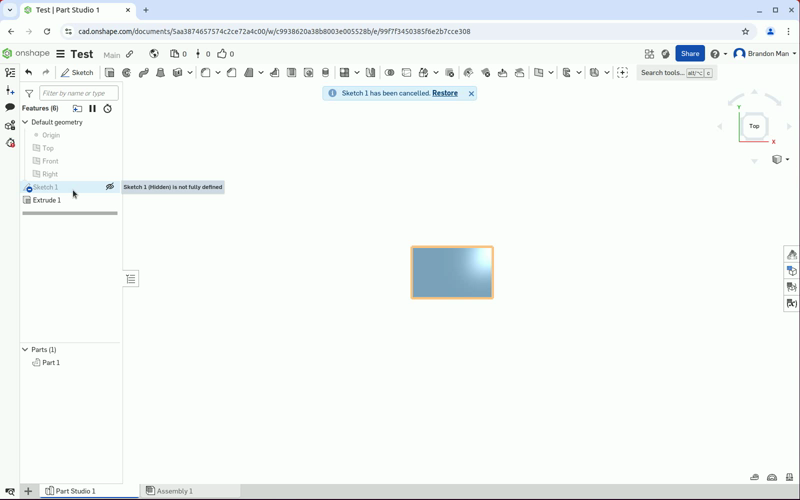
click(73, 189)
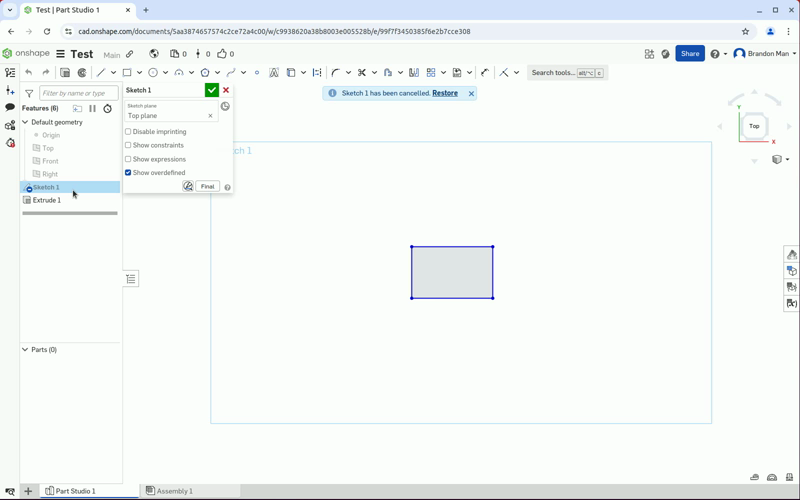
mouse_move(229, 92)
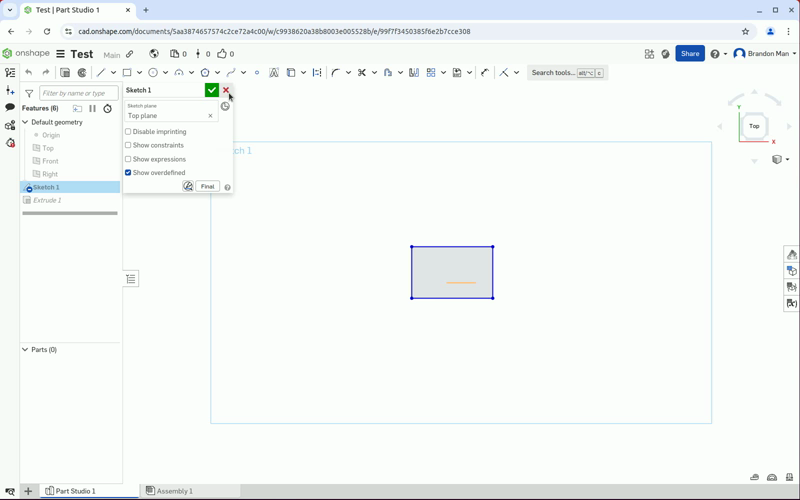
click(229, 92)
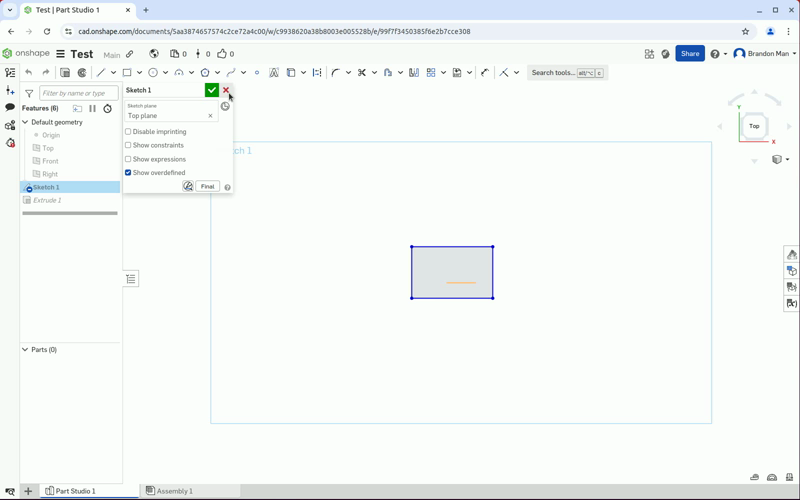
key(shift+s)
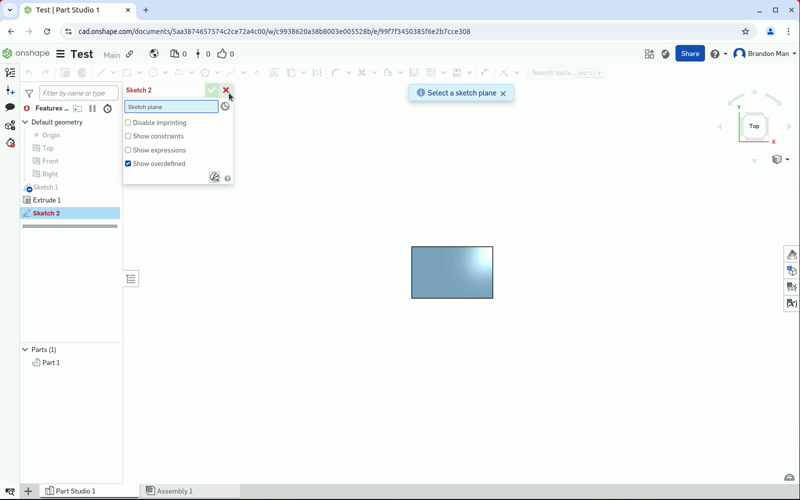
mouse_move(73, 150)
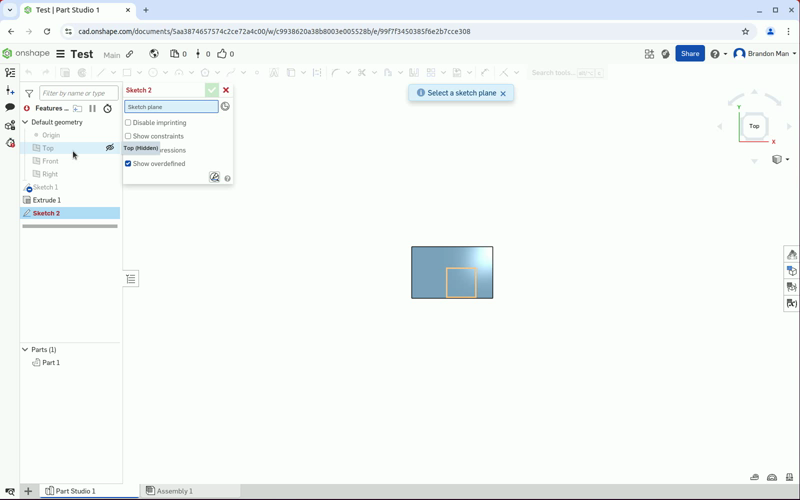
click(73, 150)
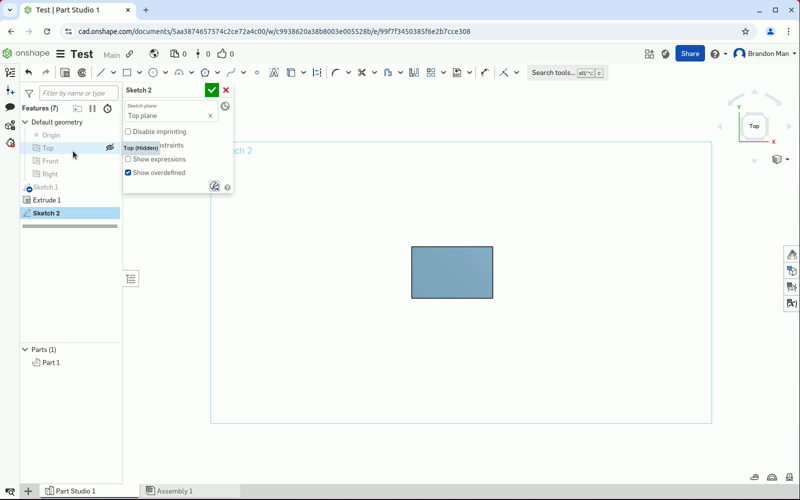
mouse_move(73, 352)
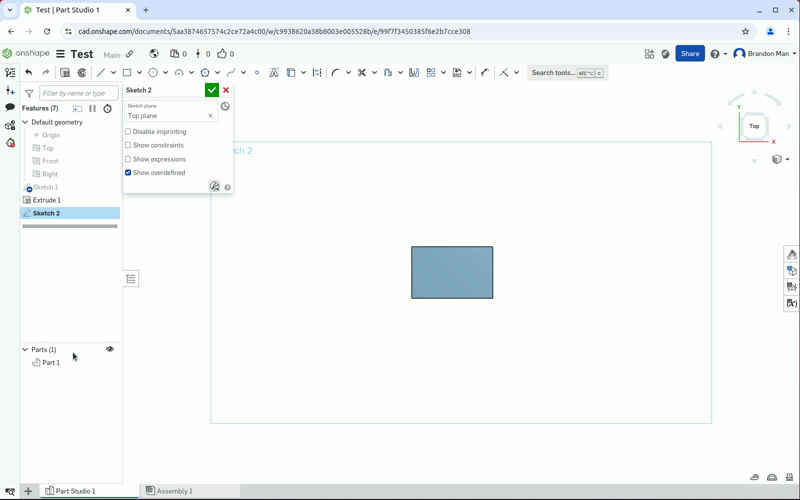
key(y)
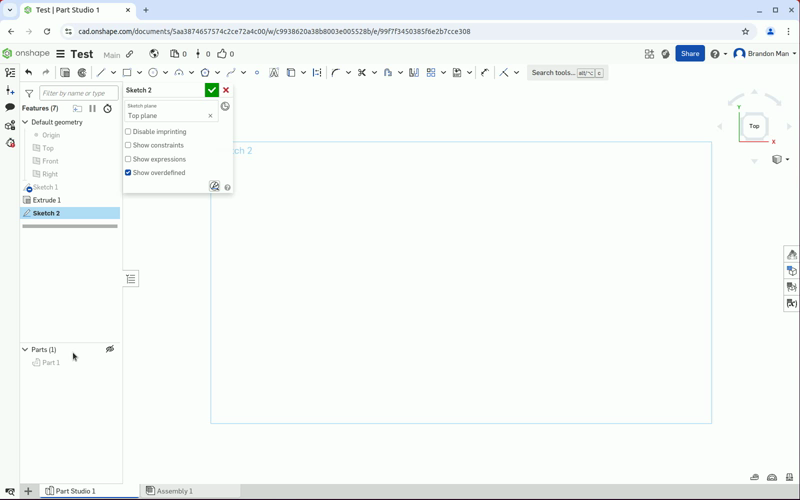
key(l)
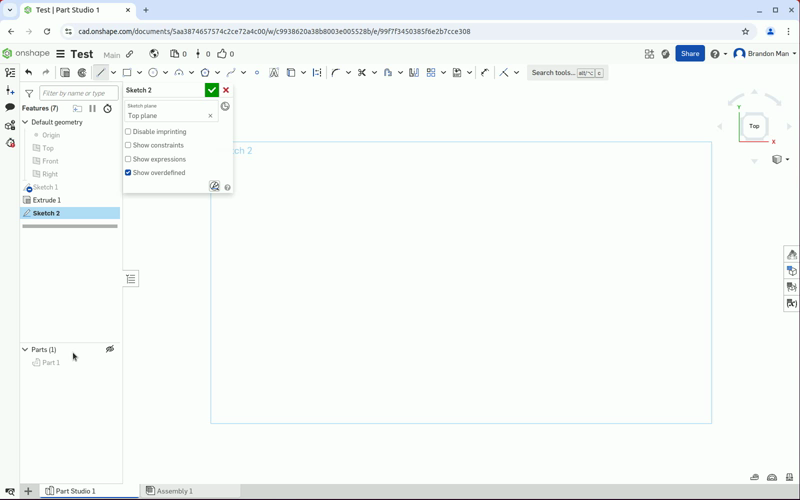
key_down(shift)
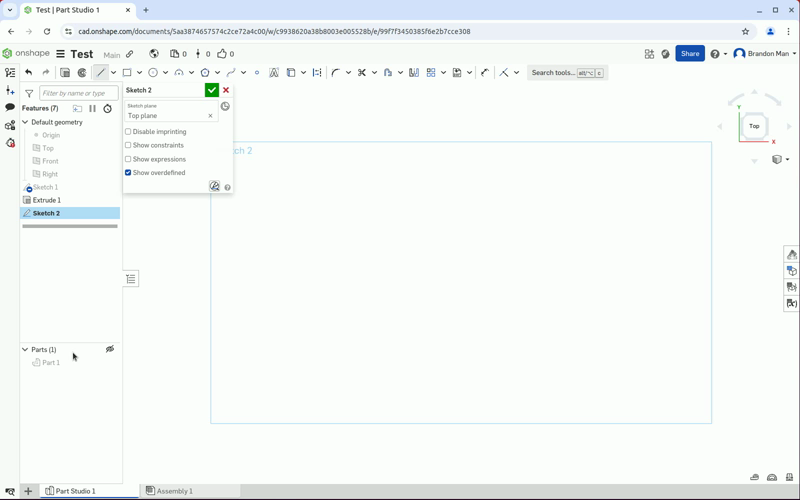
mouse_move(348, 384)
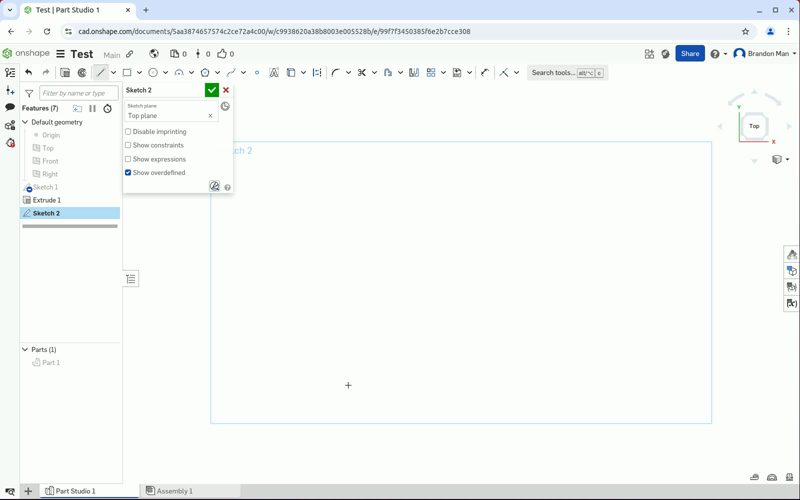
click(348, 384)
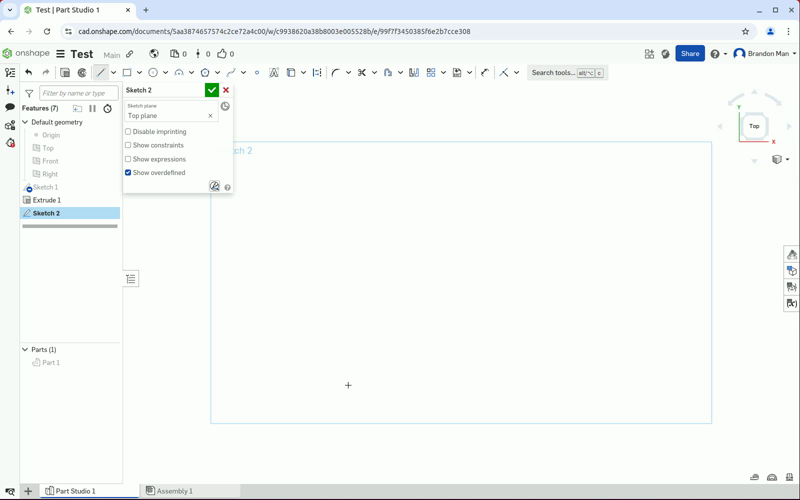
key_up(shift)
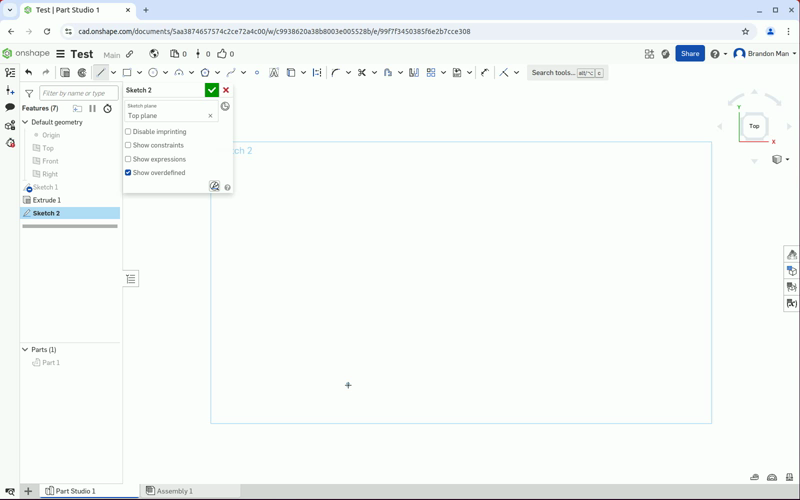
key_down(shift)
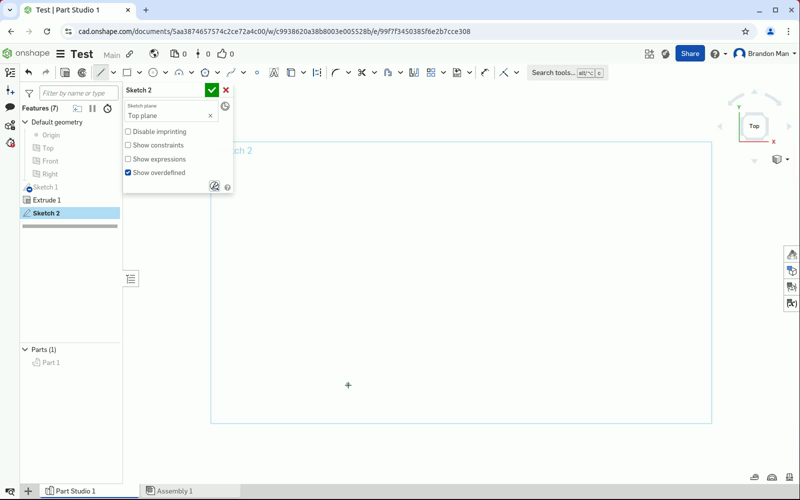
mouse_move(421, 384)
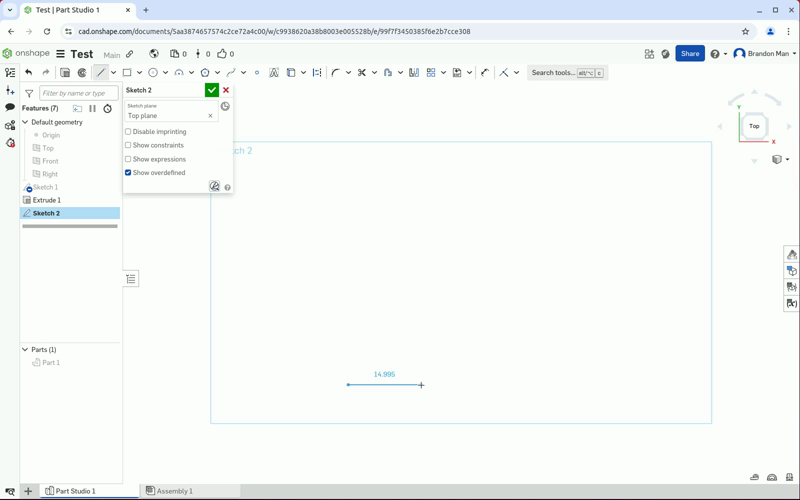
click(421, 384)
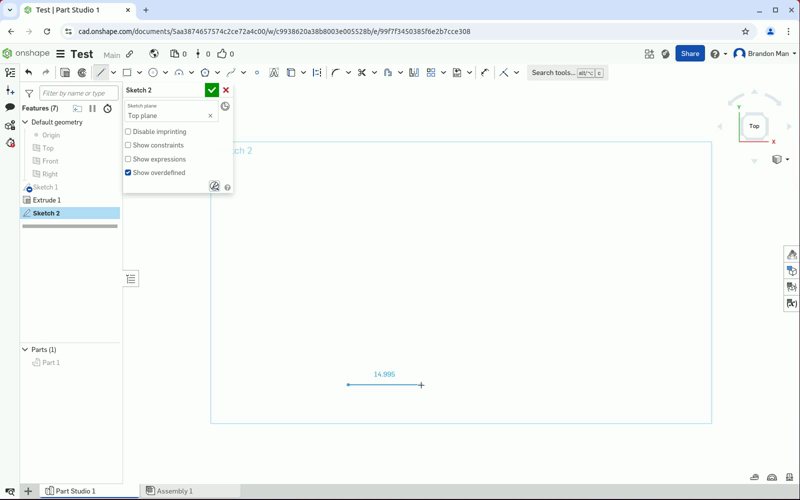
key_up(shift)
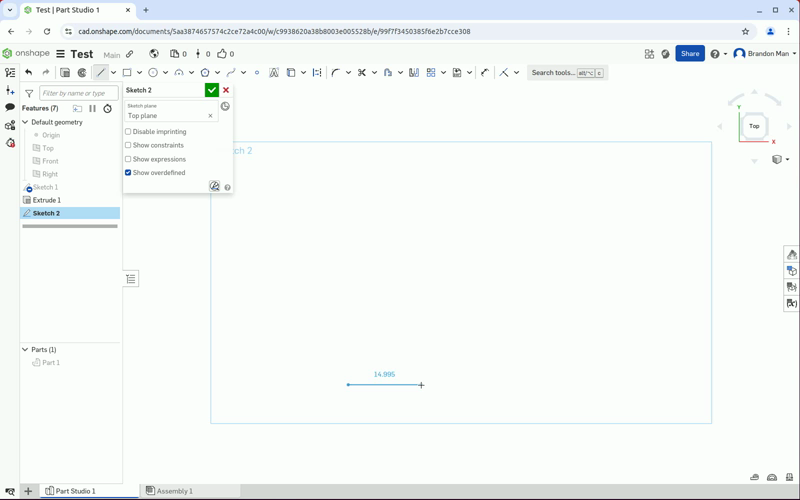
key_down(shift)
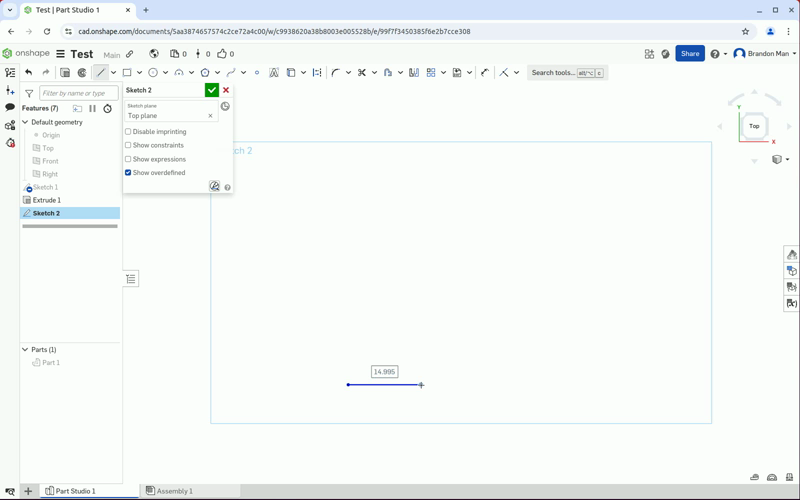
mouse_move(421, 311)
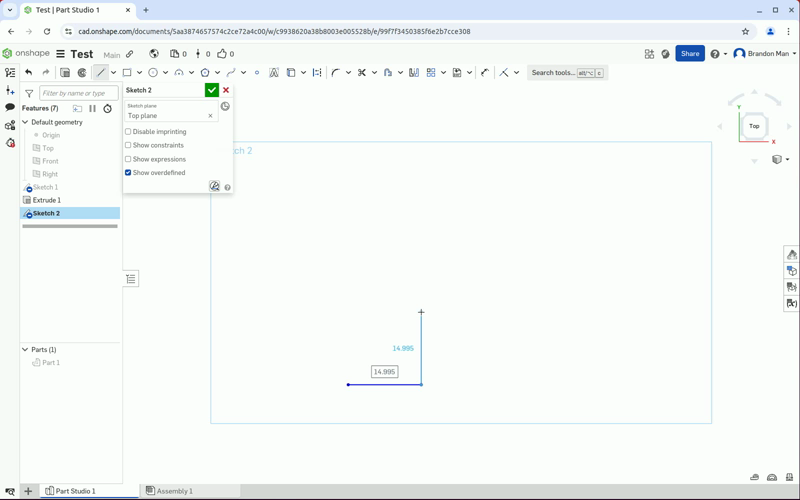
click(421, 311)
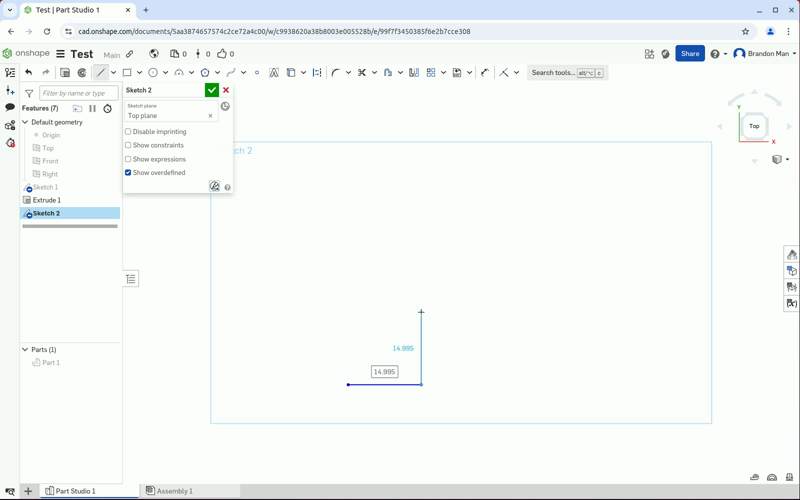
key_up(shift)
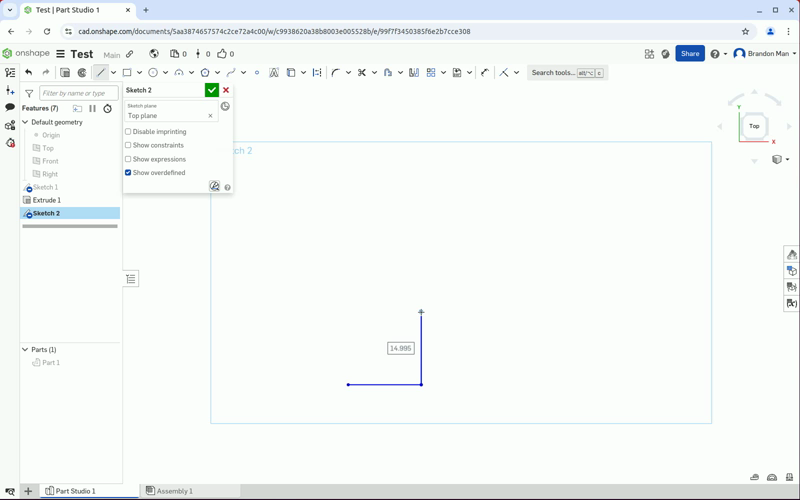
key_down(shift)
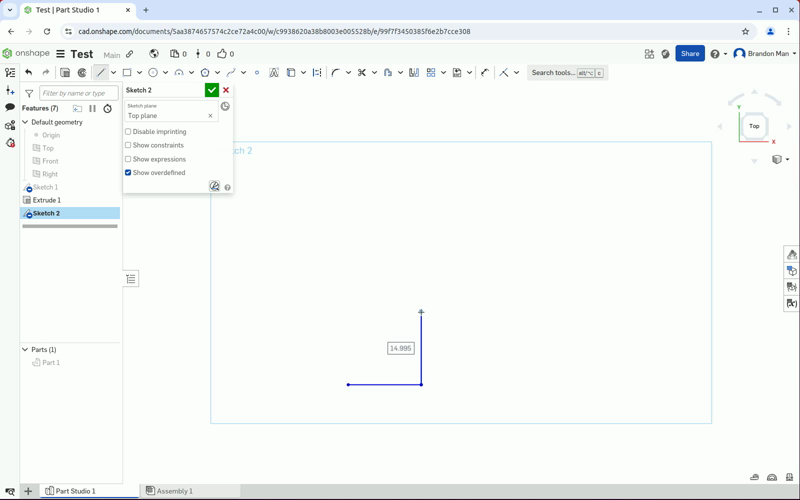
mouse_move(348, 311)
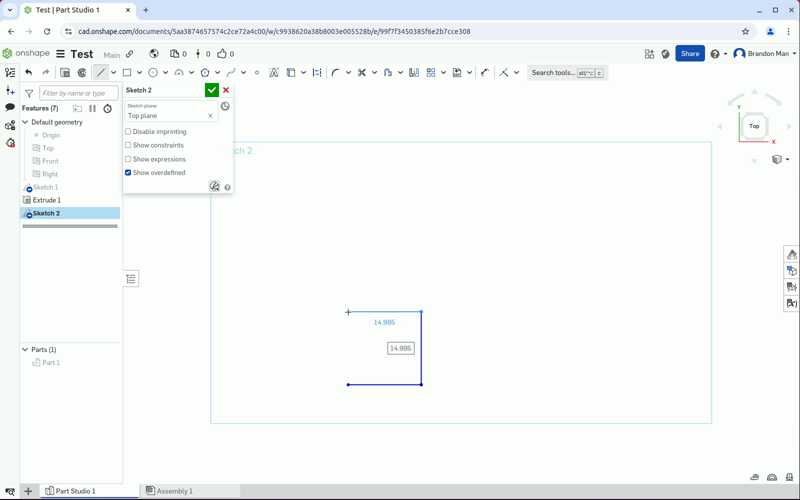
click(348, 311)
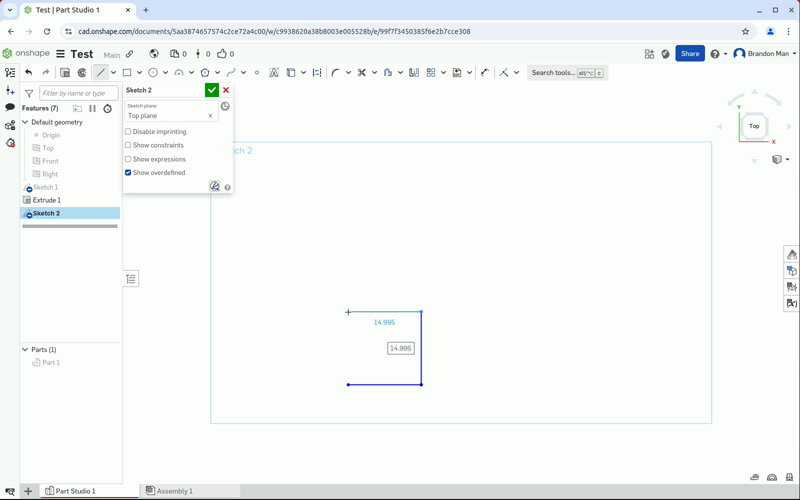
key_up(shift)
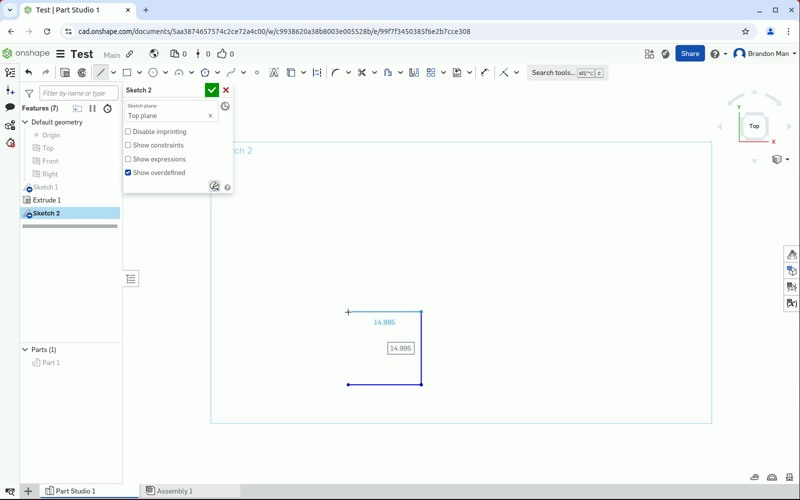
key_down(shift)
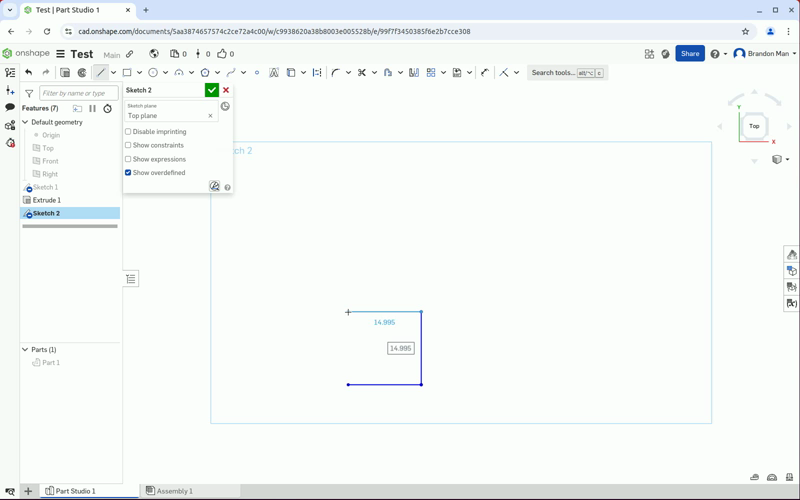
mouse_move(348, 384)
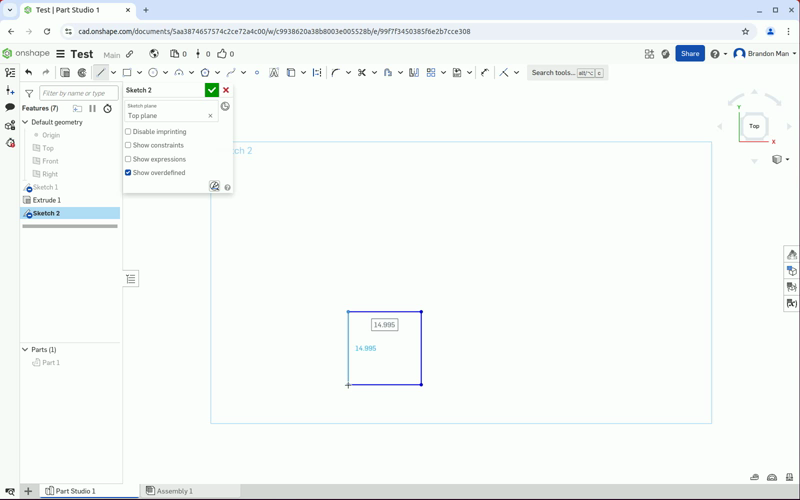
key_up(shift)
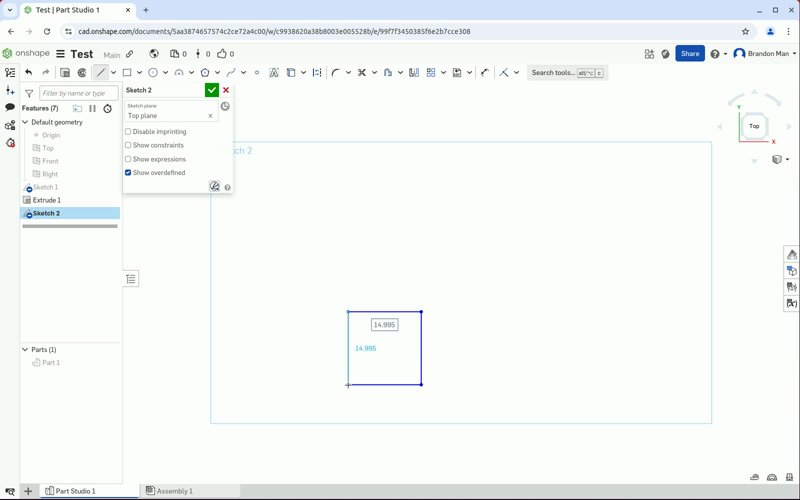
click(348, 384)
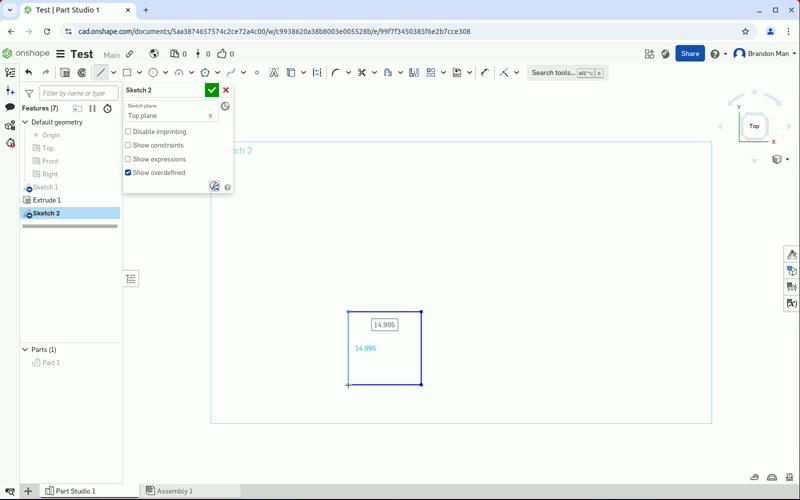
key(esc)
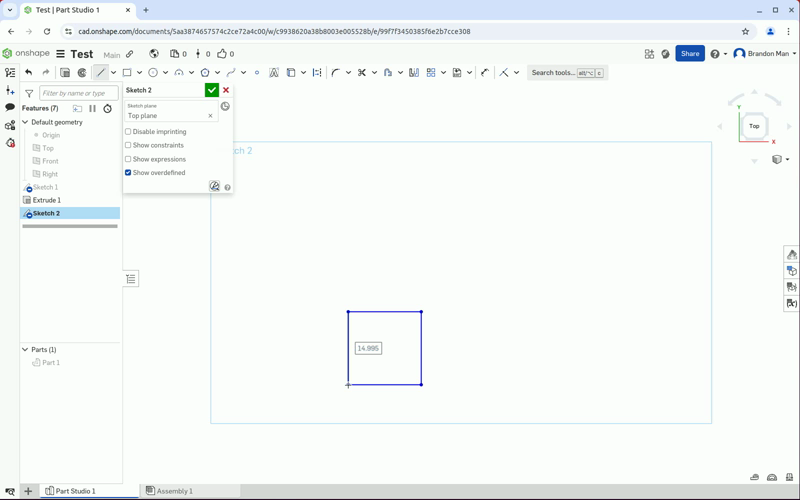
key(l)
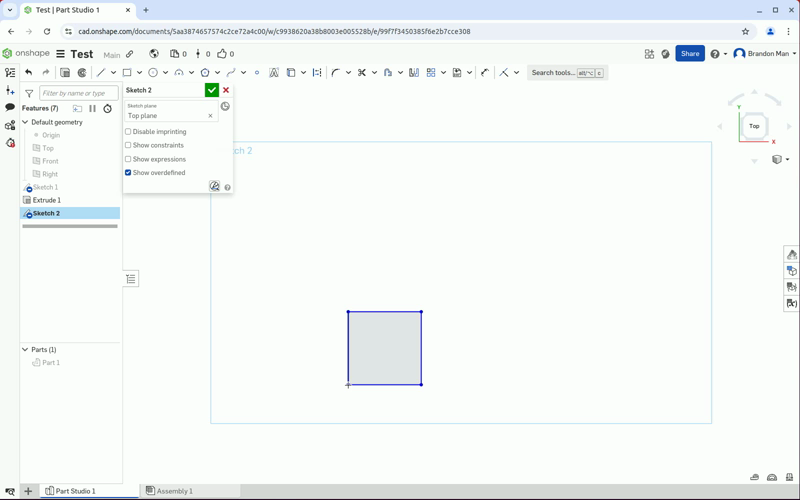
key_down(shift)
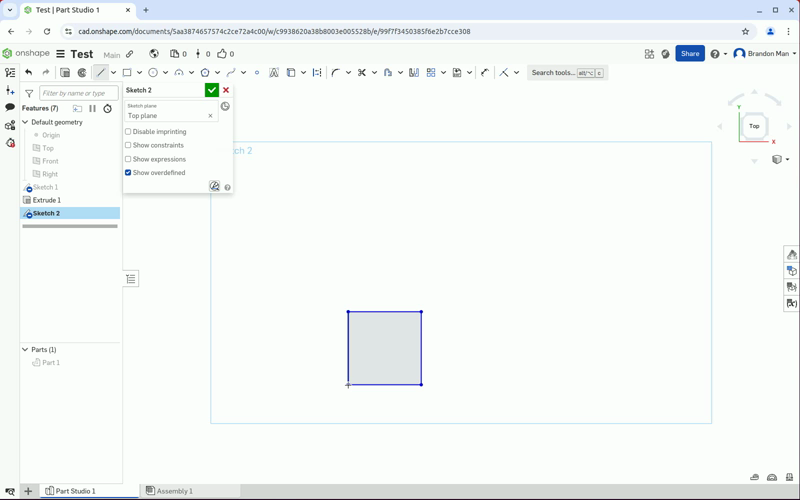
mouse_move(375, 366)
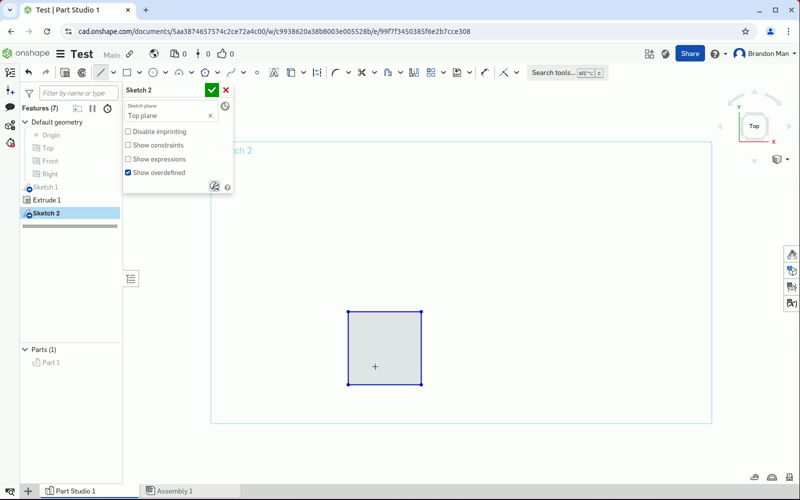
click(375, 366)
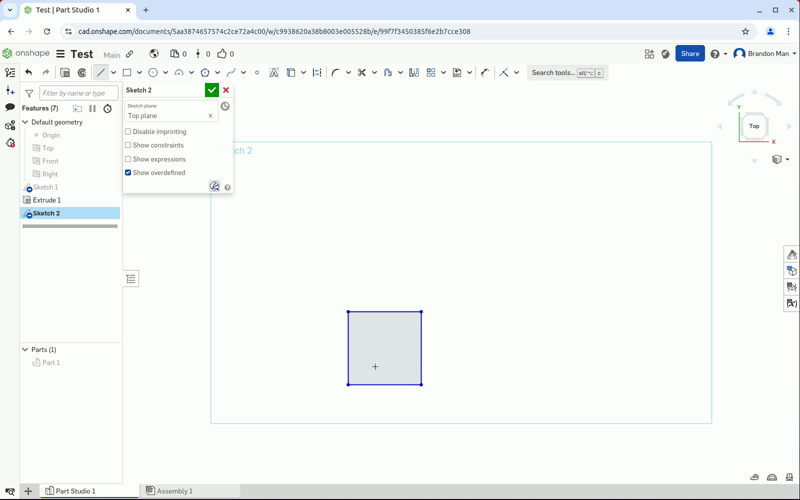
key_up(shift)
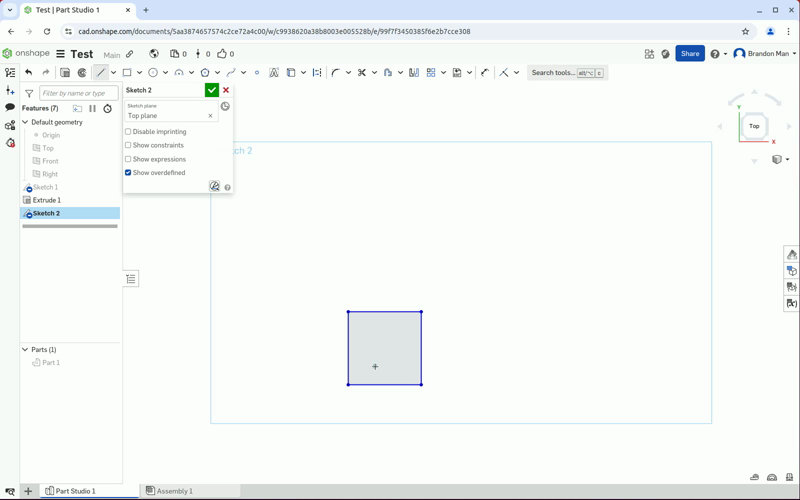
key_down(shift)
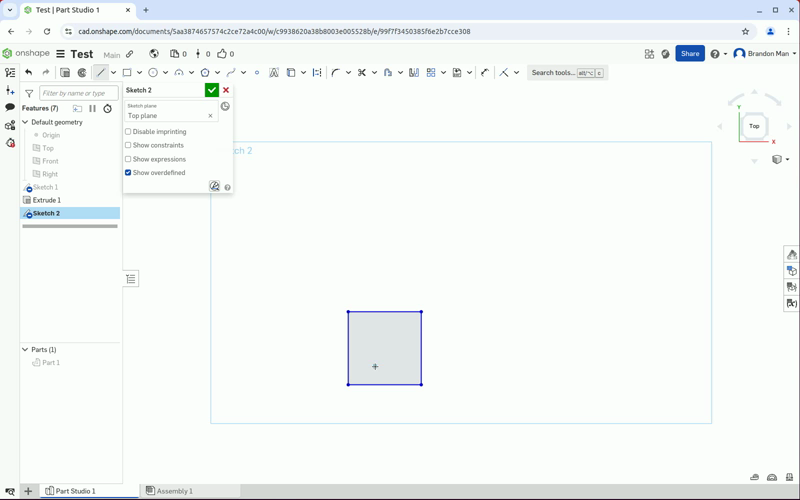
mouse_move(405, 366)
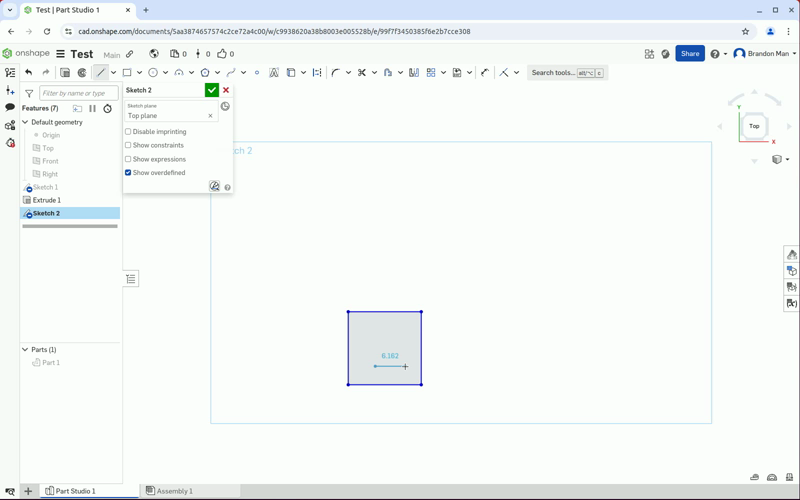
mouse_move(389, 366)
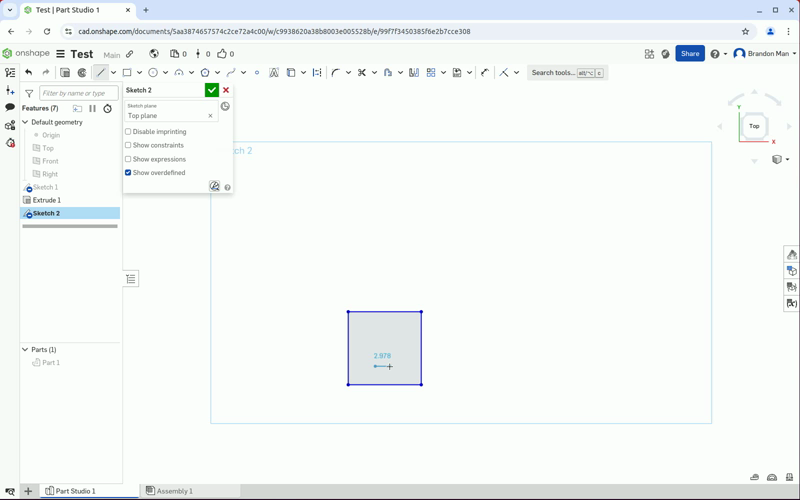
click(389, 366)
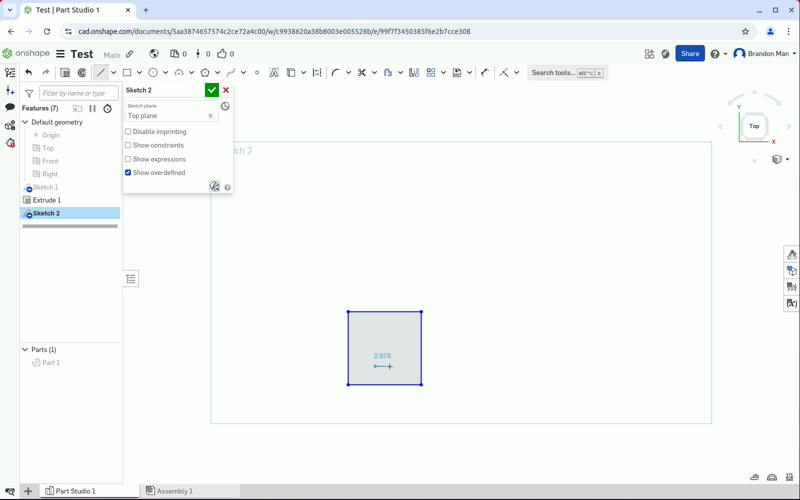
key_up(shift)
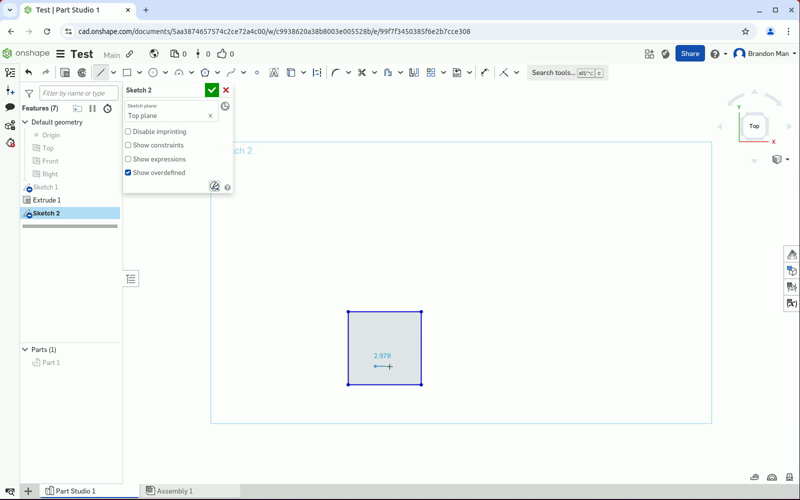
key_down(shift)
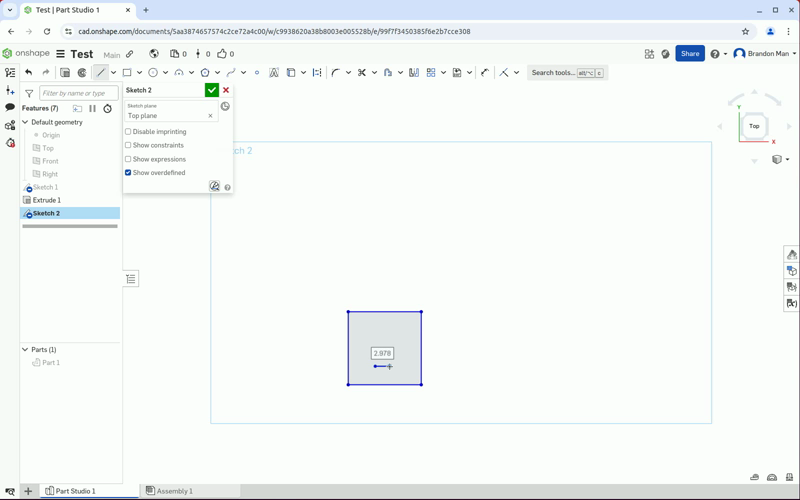
mouse_move(419, 366)
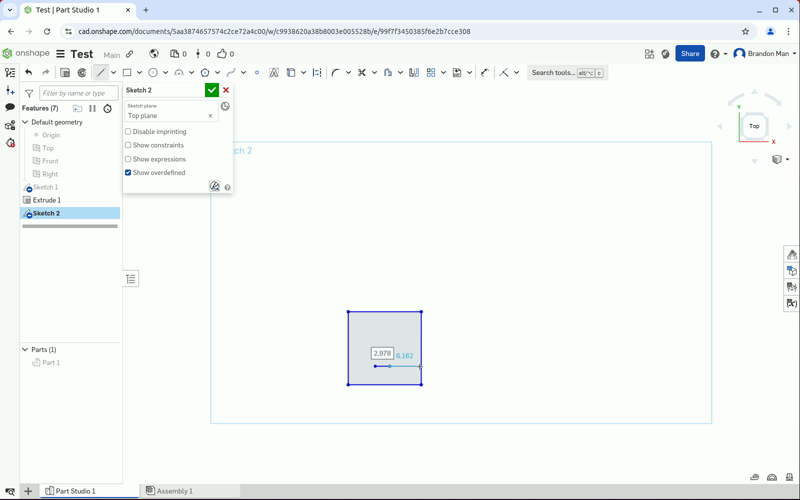
mouse_move(389, 335)
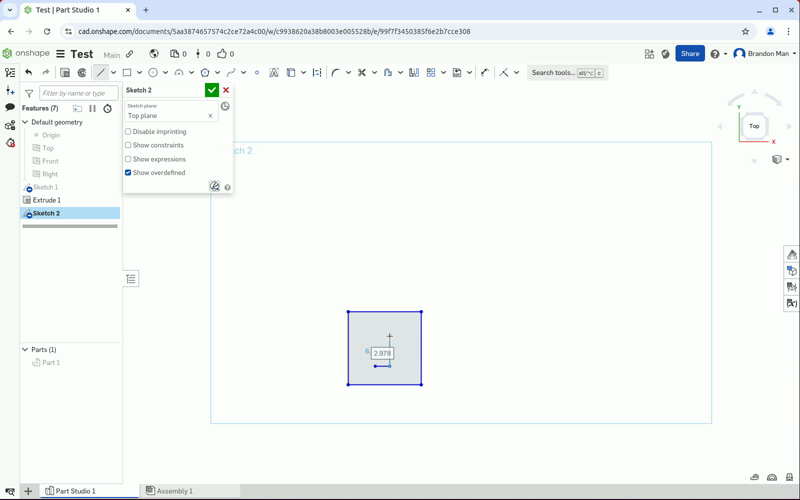
click(389, 335)
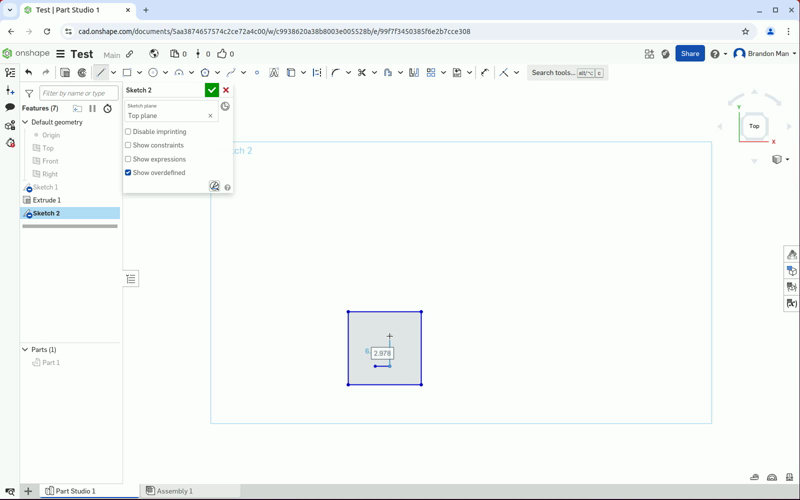
key_up(shift)
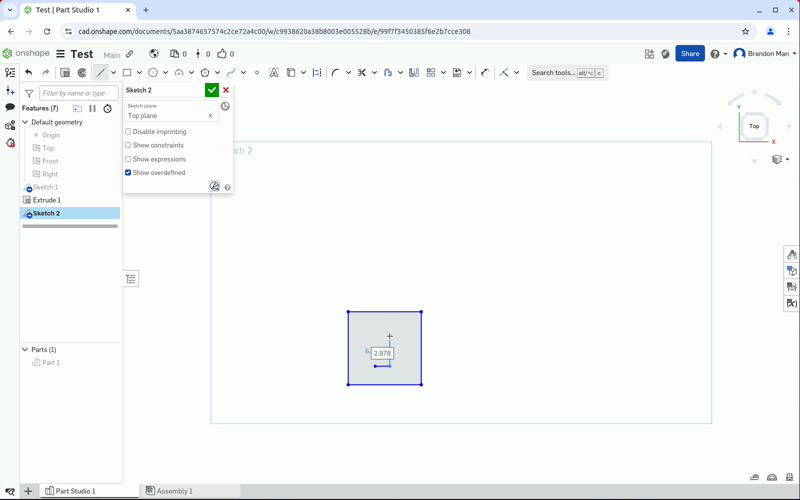
key_down(shift)
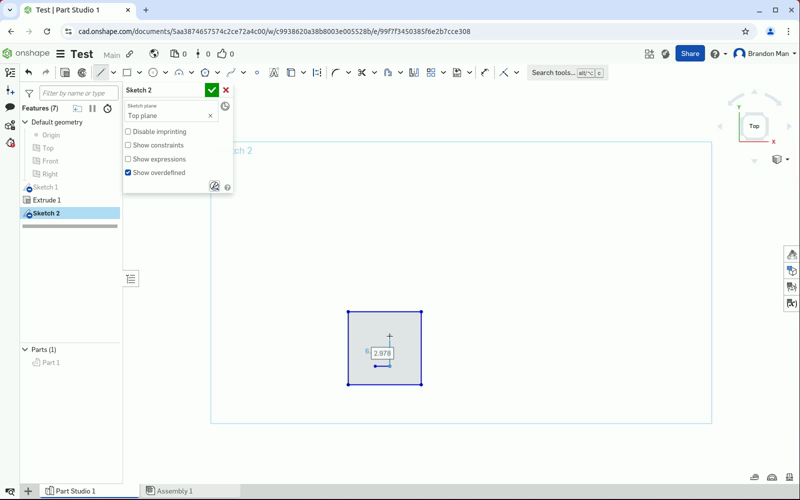
mouse_move(419, 335)
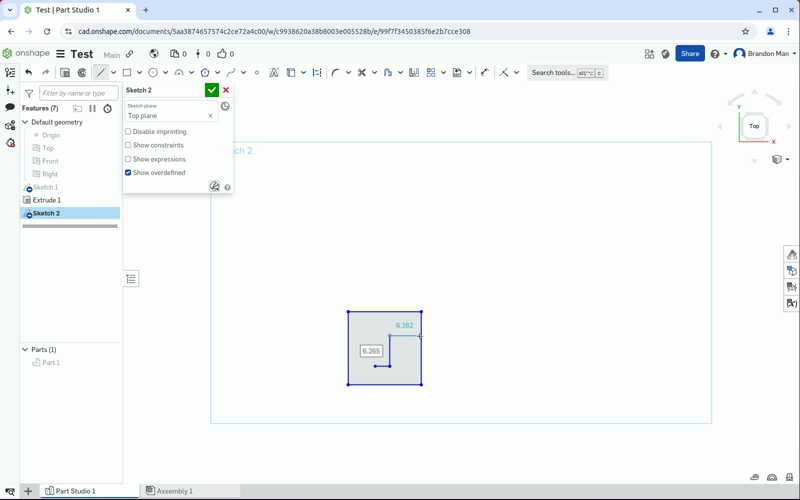
mouse_move(375, 335)
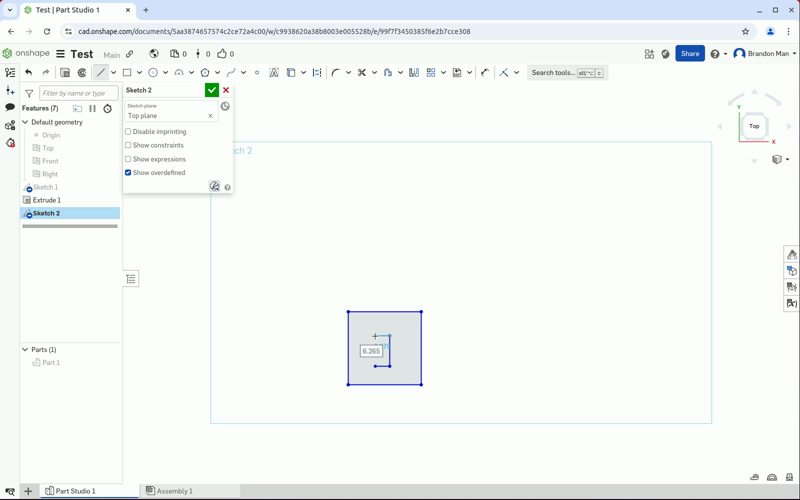
click(375, 335)
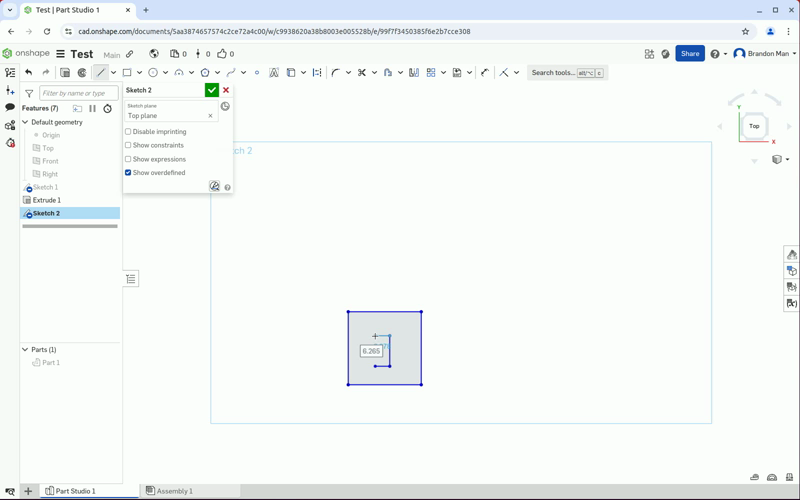
key_up(shift)
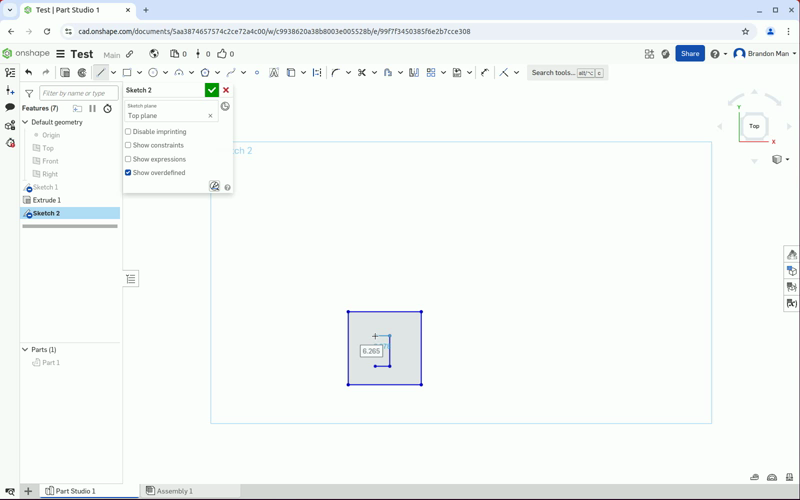
mouse_move(405, 335)
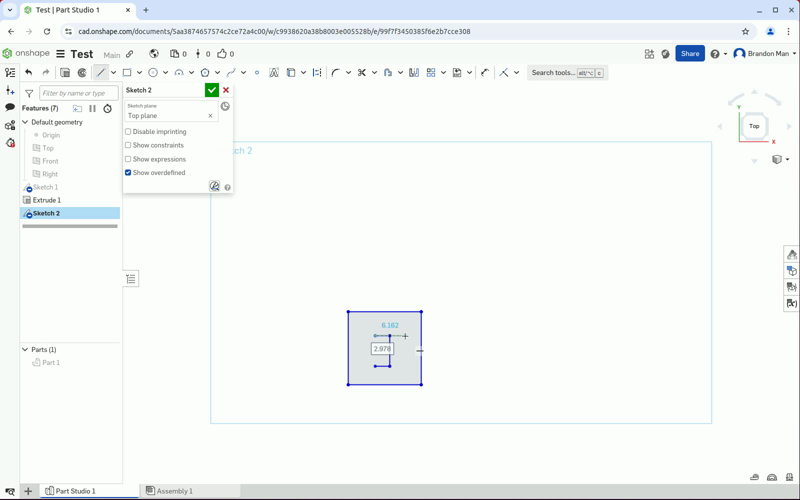
key_down(shift)
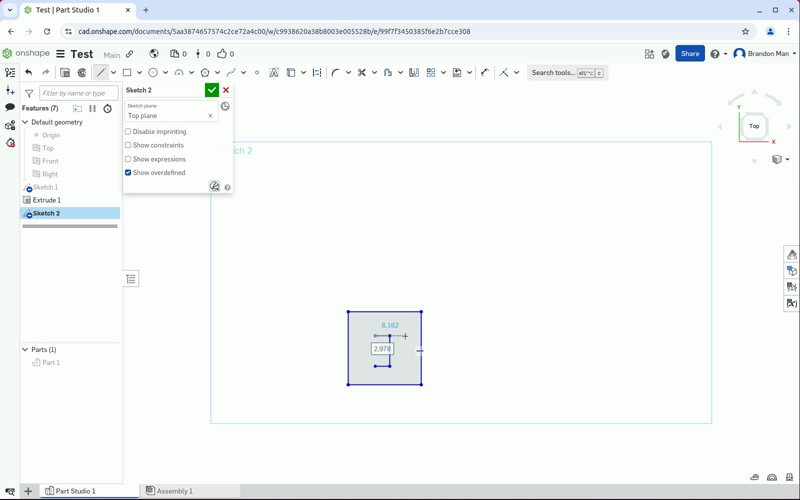
mouse_move(375, 366)
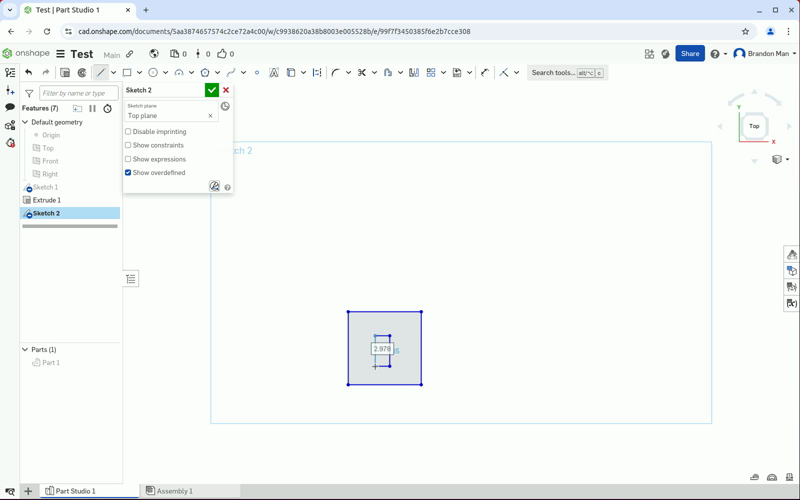
key_up(shift)
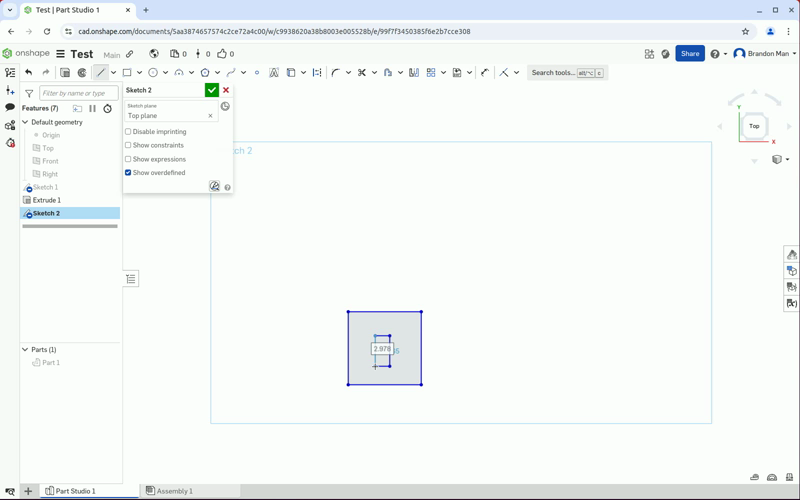
click(375, 366)
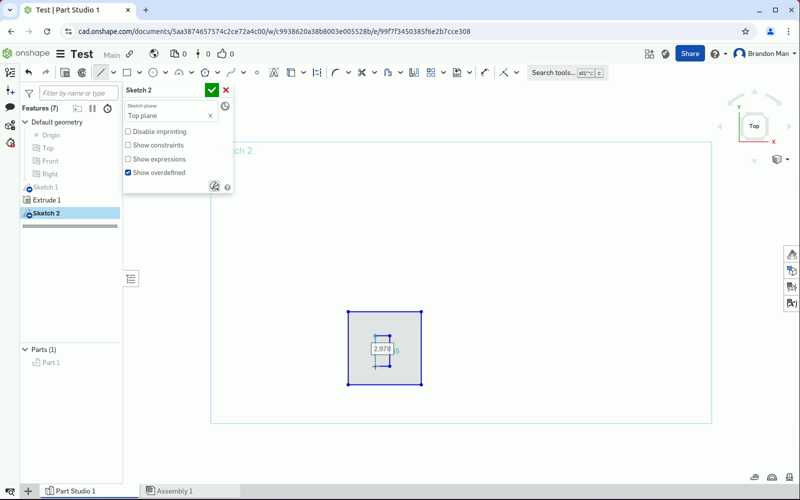
key(esc)
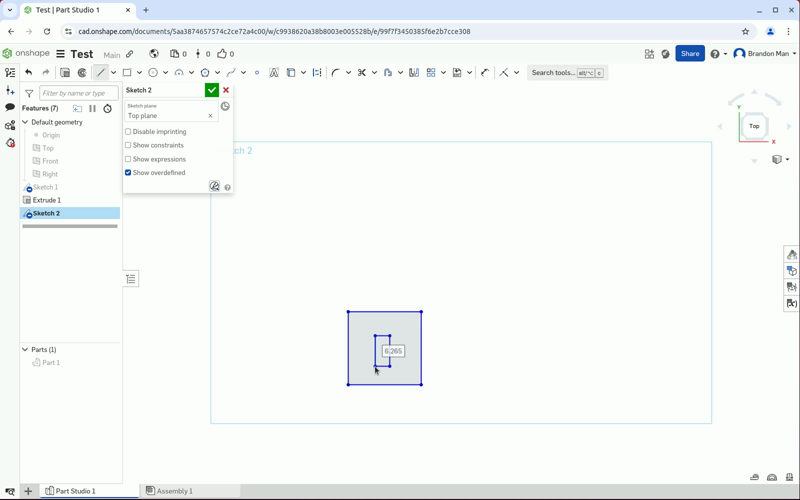
mouse_move(416, 332)
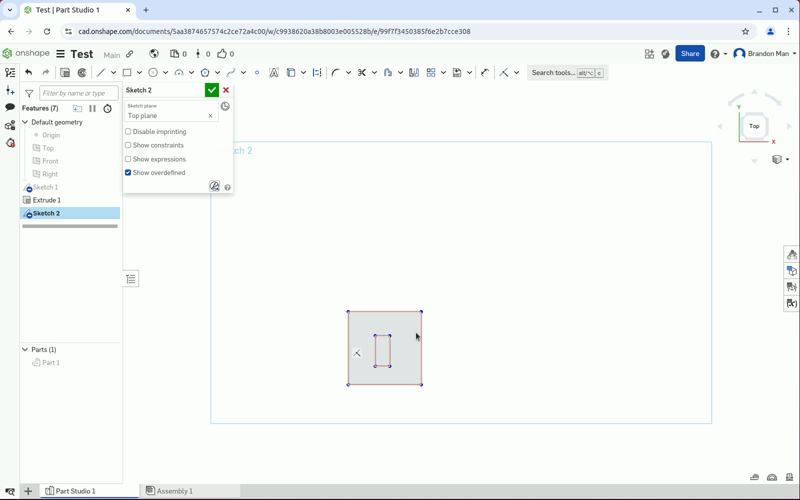
click(416, 332)
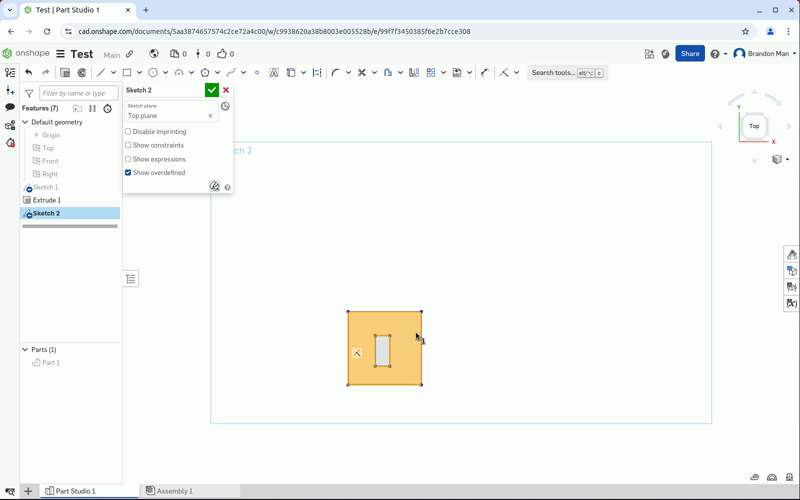
mouse_move(73, 352)
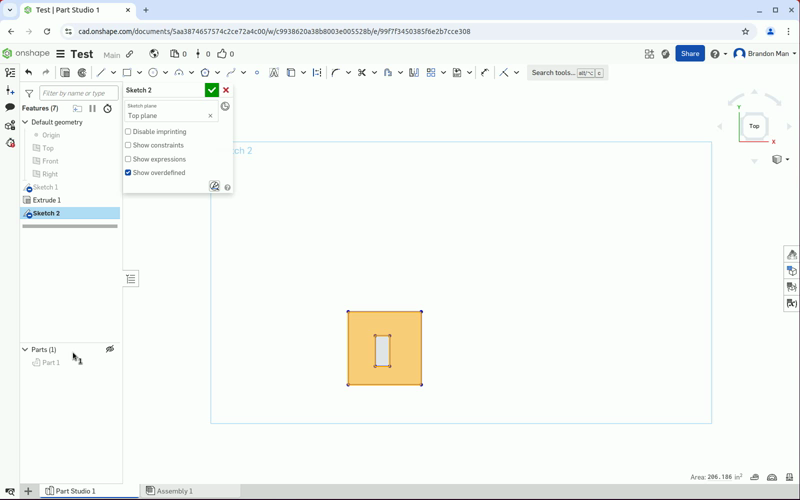
key(shift+y)
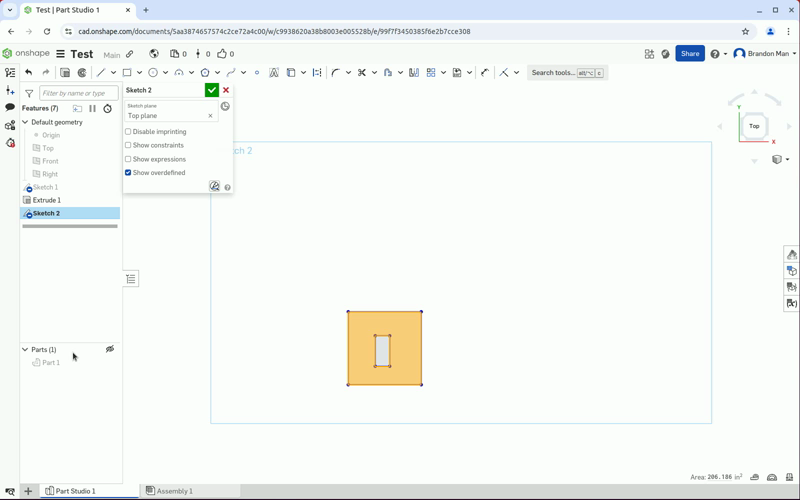
key(shift+e)
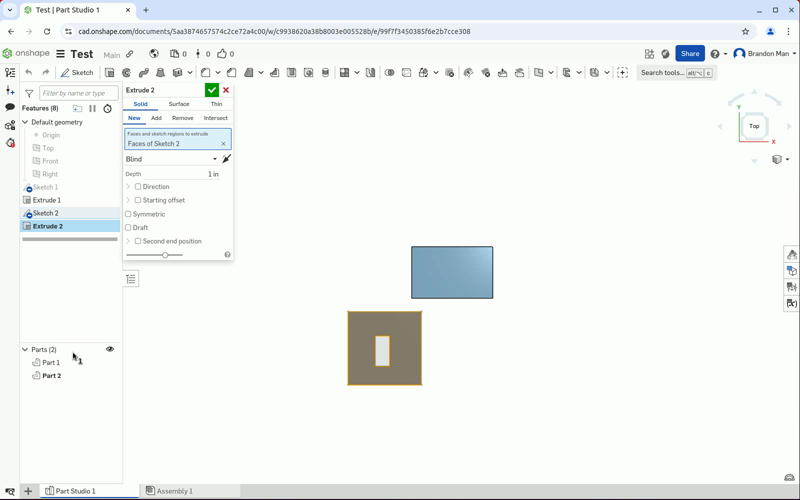
mouse_move(143, 106)
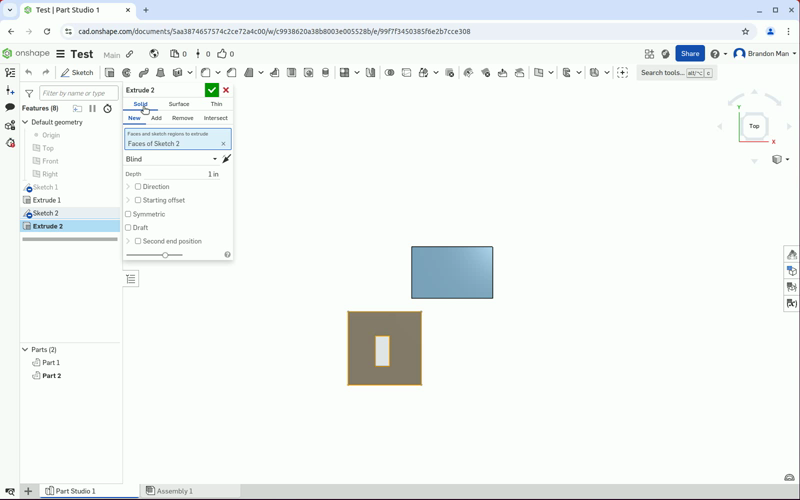
click(143, 106)
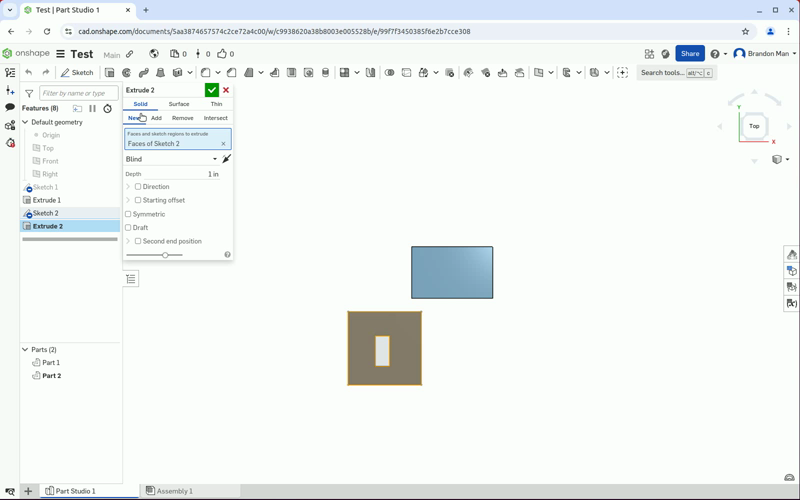
mouse_move(137, 120)
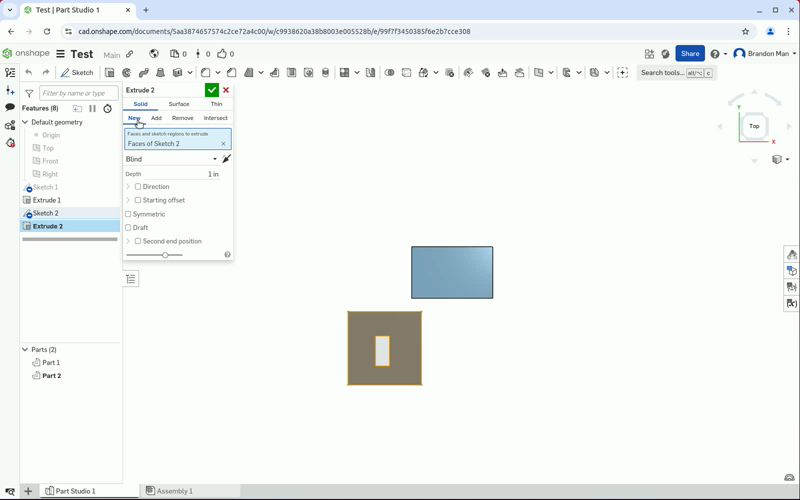
click(137, 120)
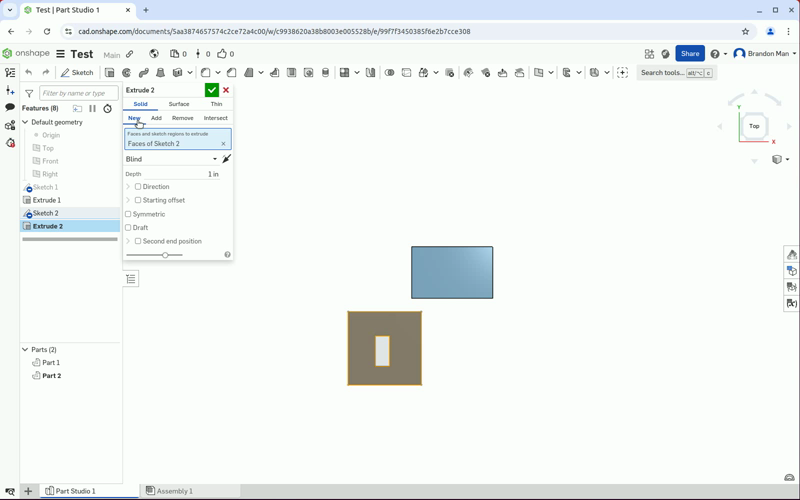
key(tab, 4)
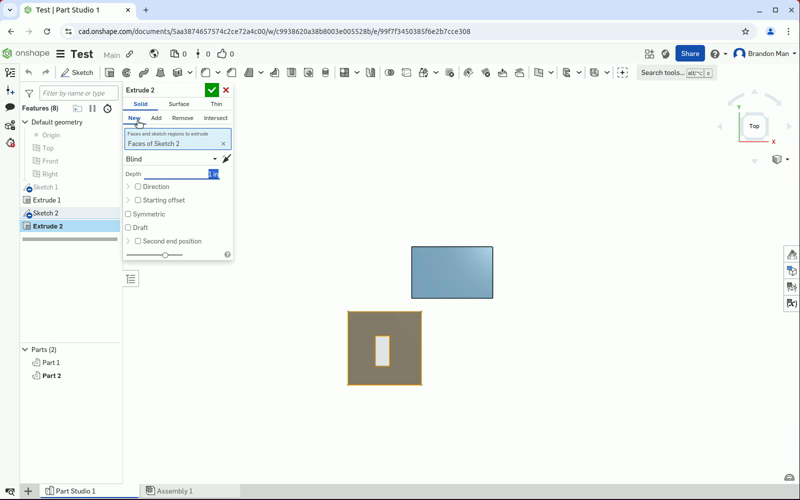
text(7.462)
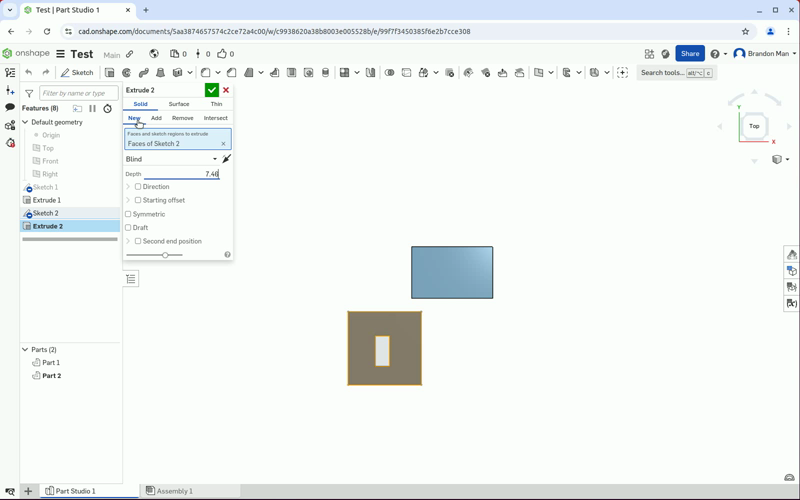
key(enter)
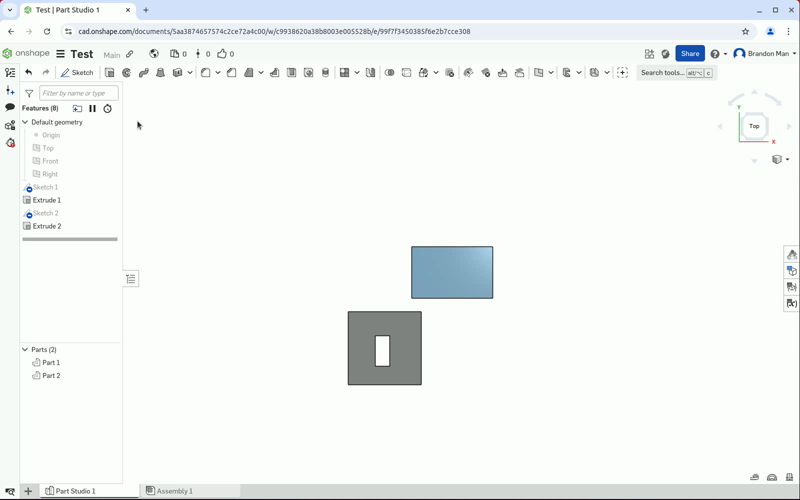
key(shift+h)
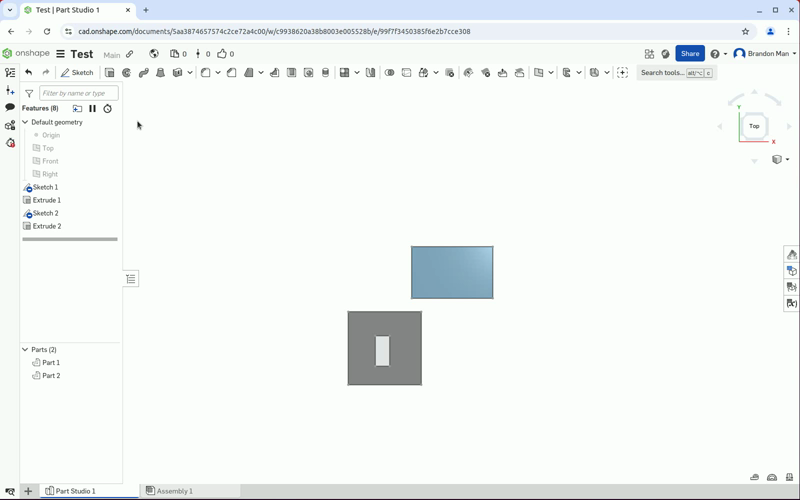
key(shift+h)
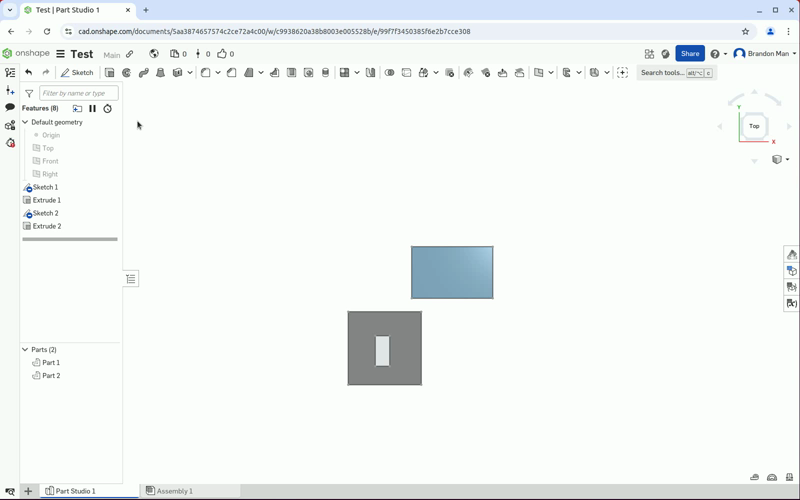
key(shift+7)
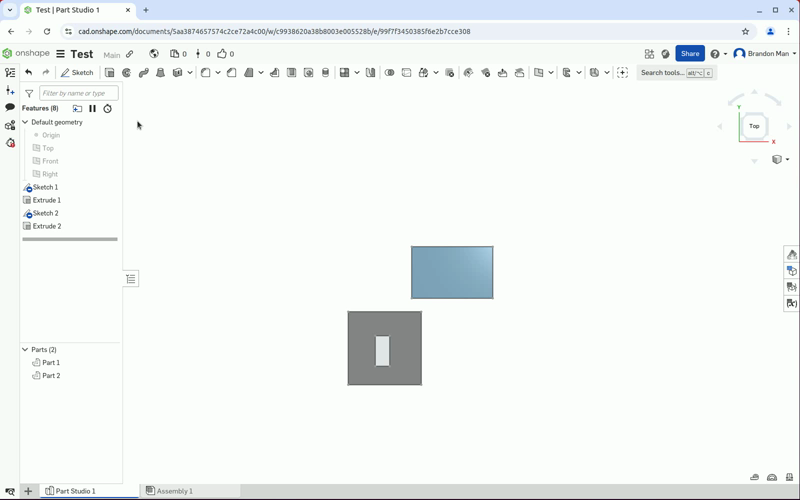
key(up, 3)
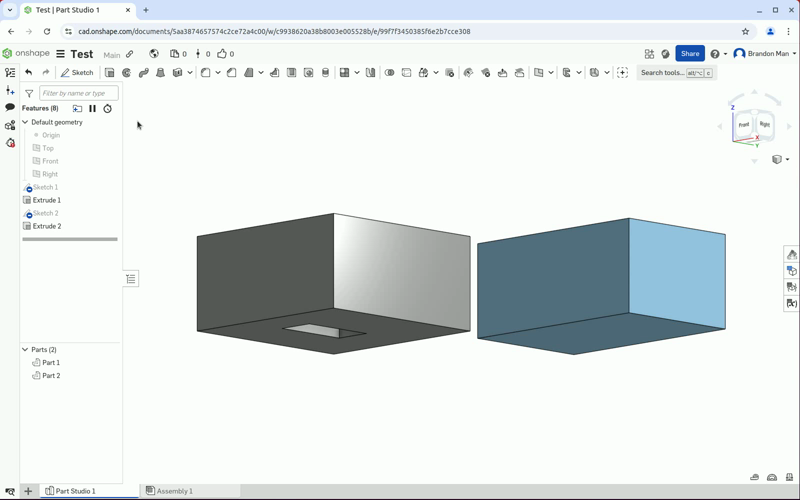
key(left, 3)
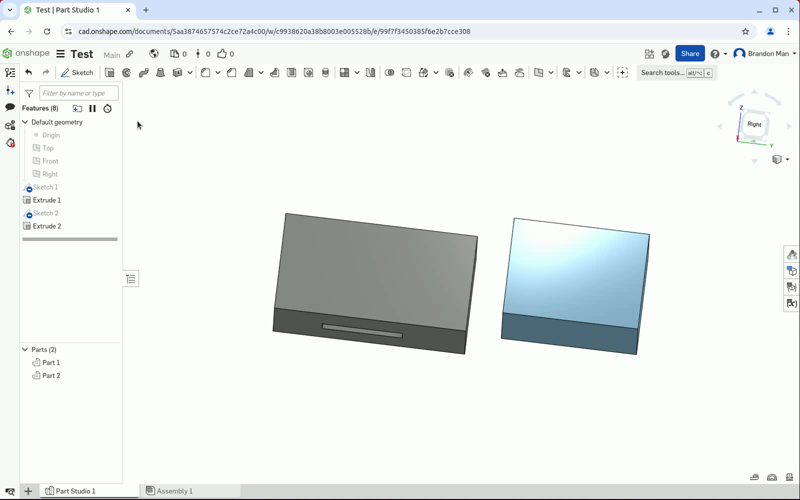
key(right, 3)
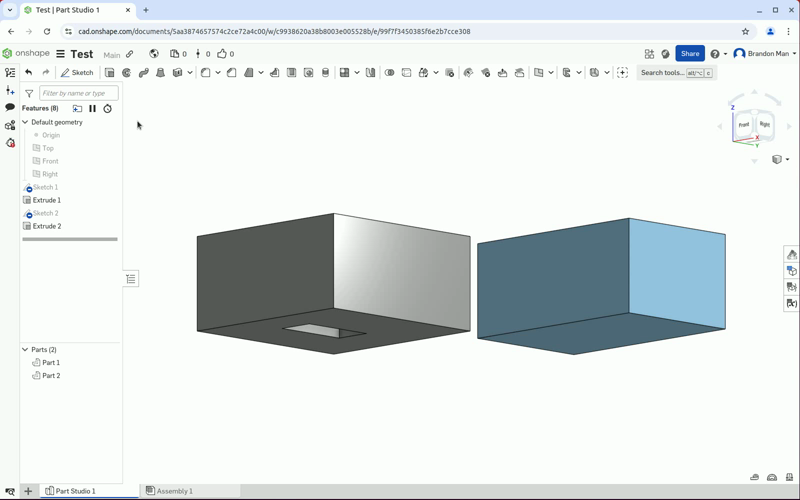
key(down, 3)
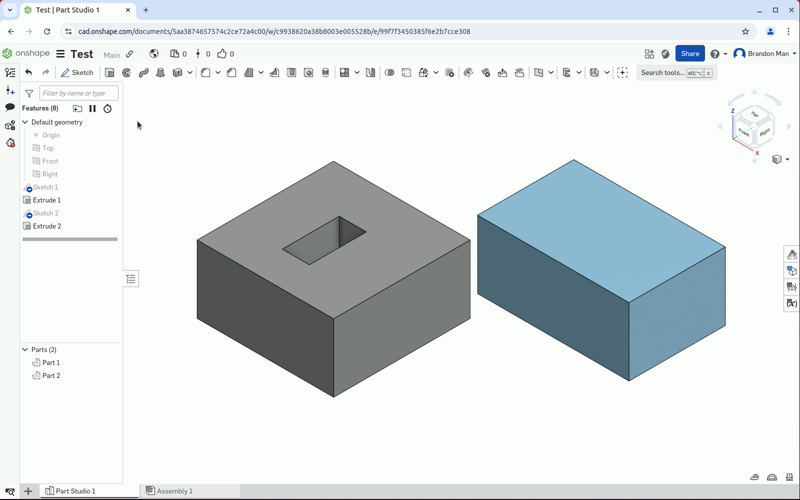
mouse_move(73, 189)
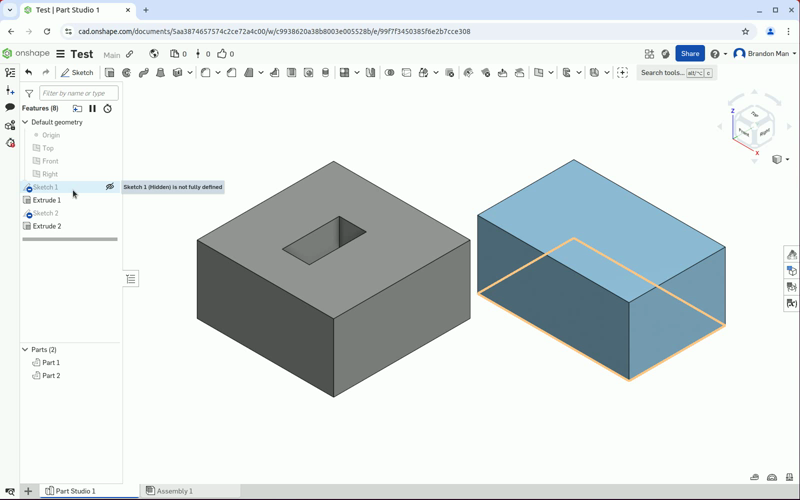
click(73, 189)